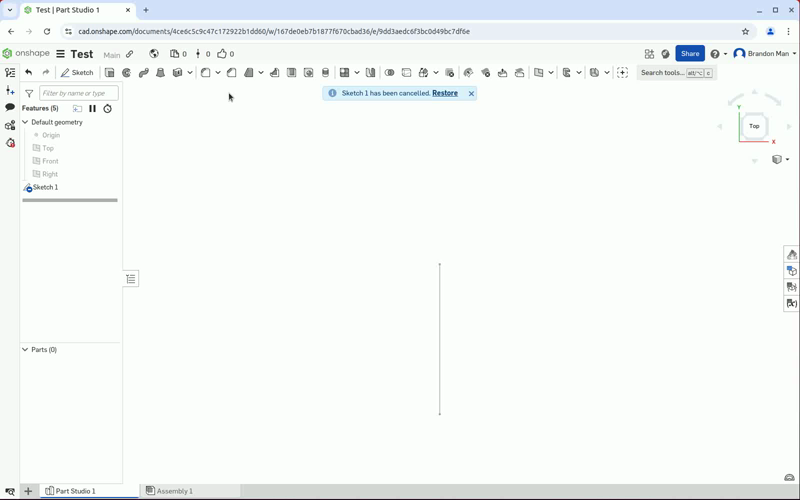
key(shift+h)
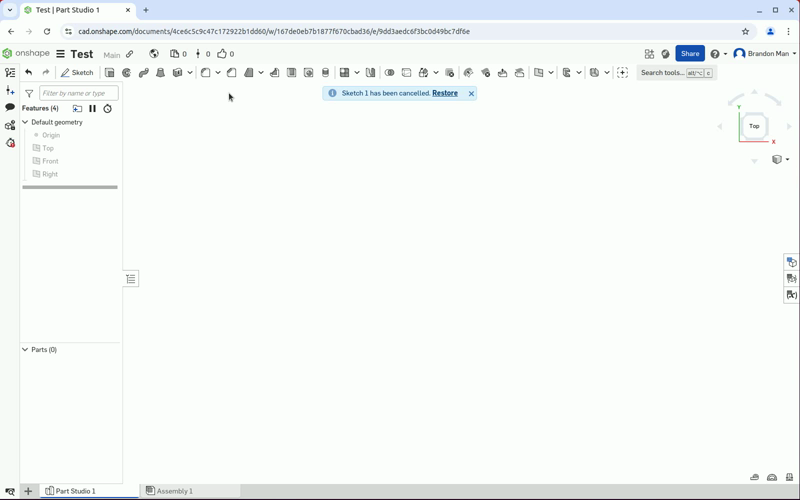
mouse_move(73, 352)
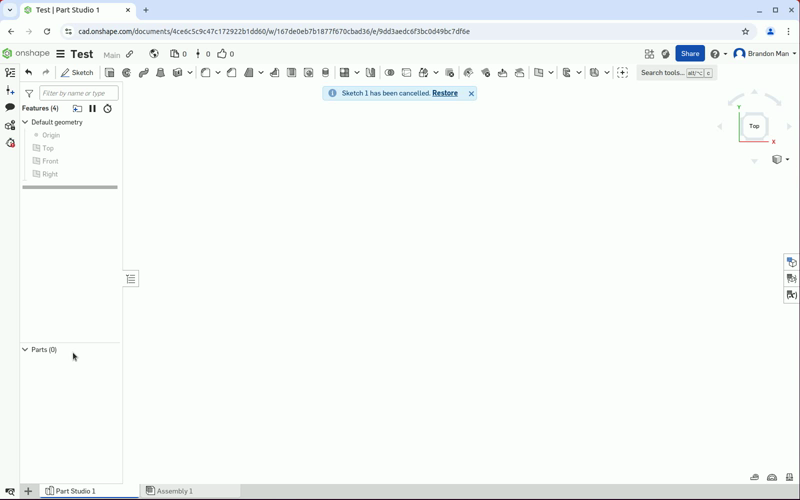
key(y)
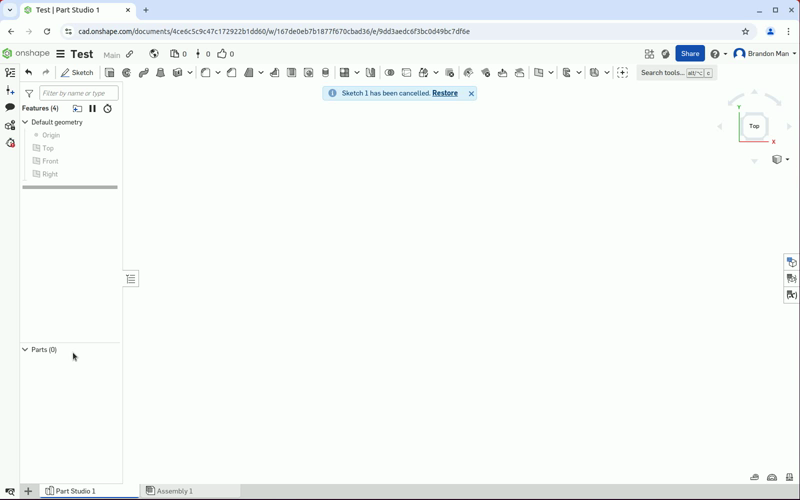
key(shift+p)
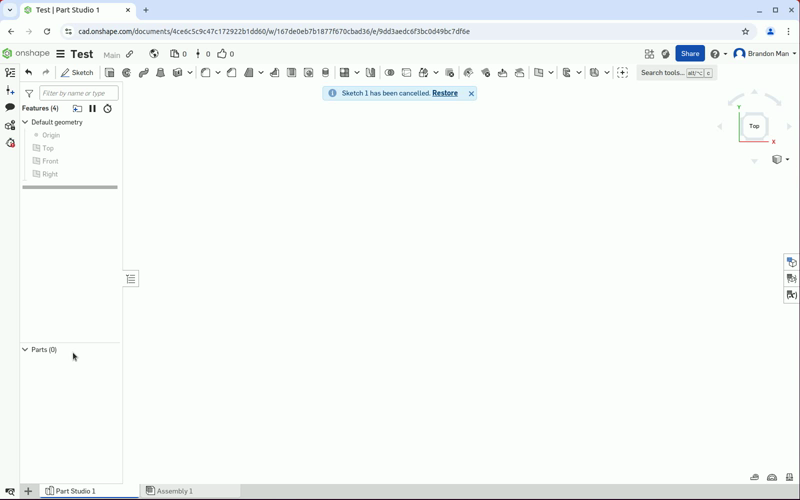
key(space)
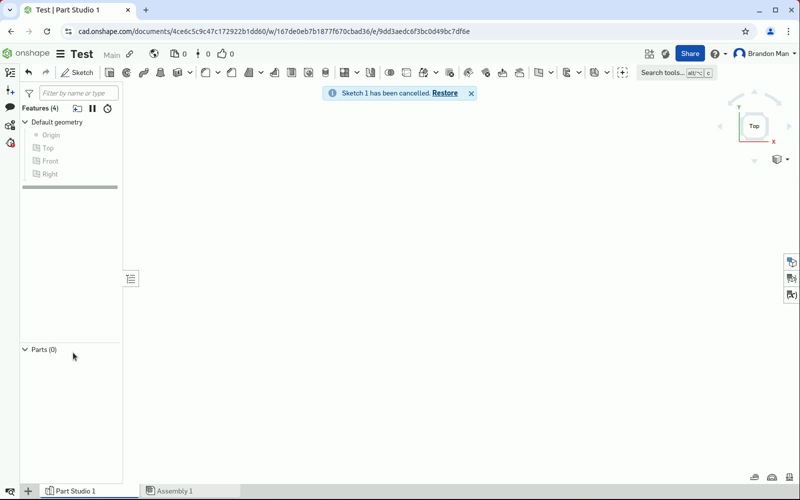
key_down(shift)
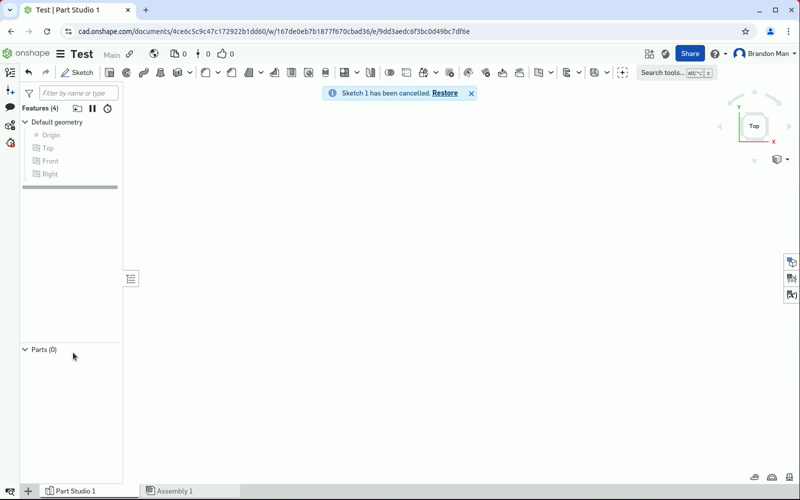
key(up)
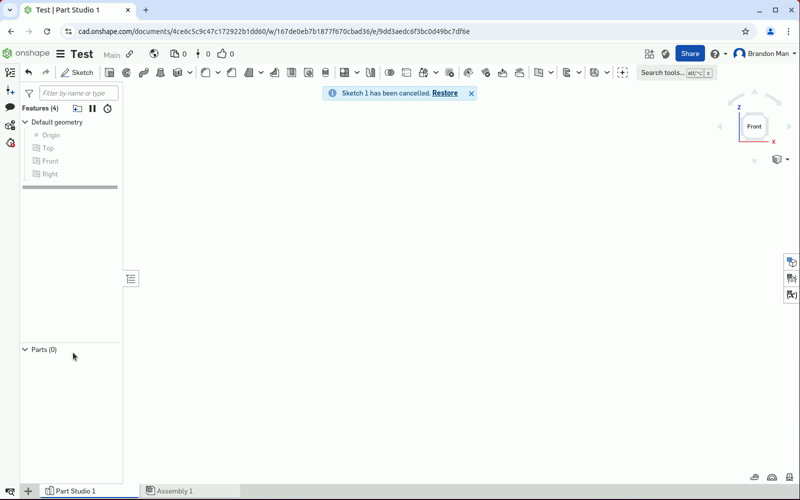
key_up(shift)
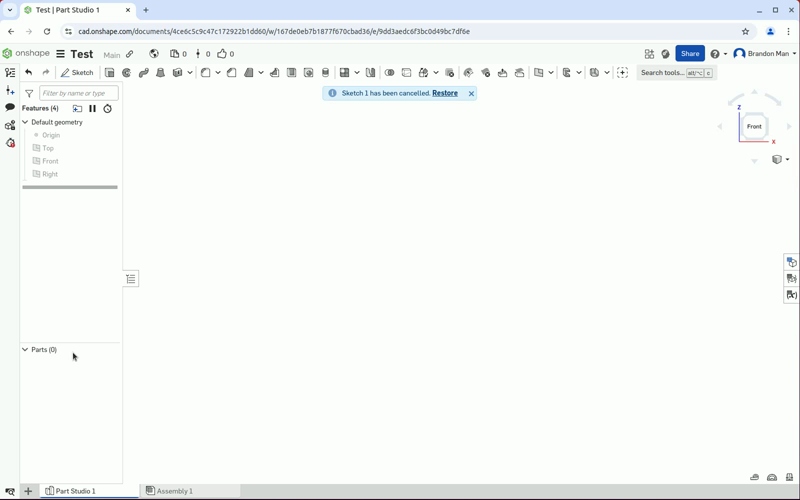
mouse_move(73, 352)
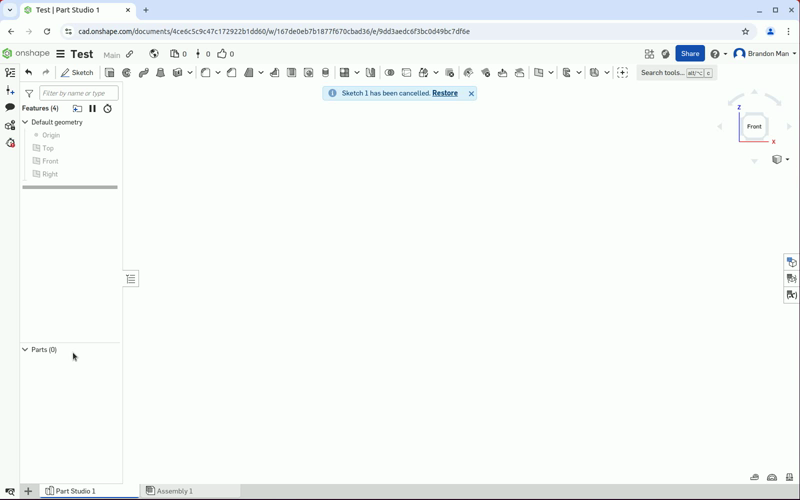
key(shift+y)
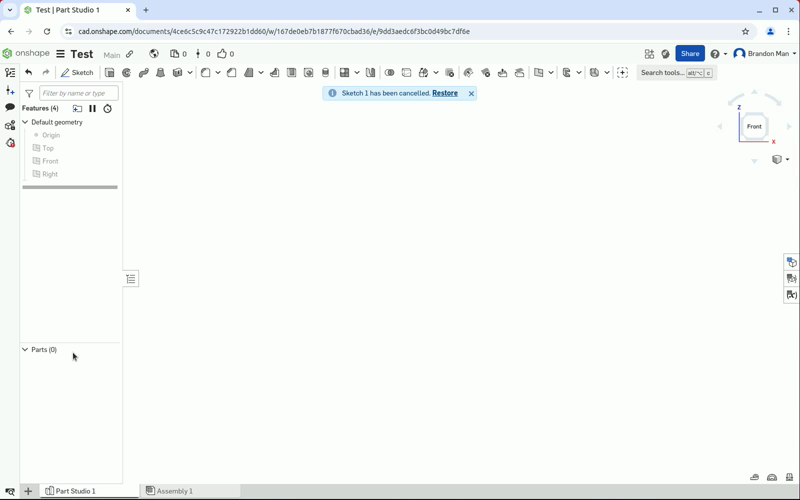
key(shift+s)
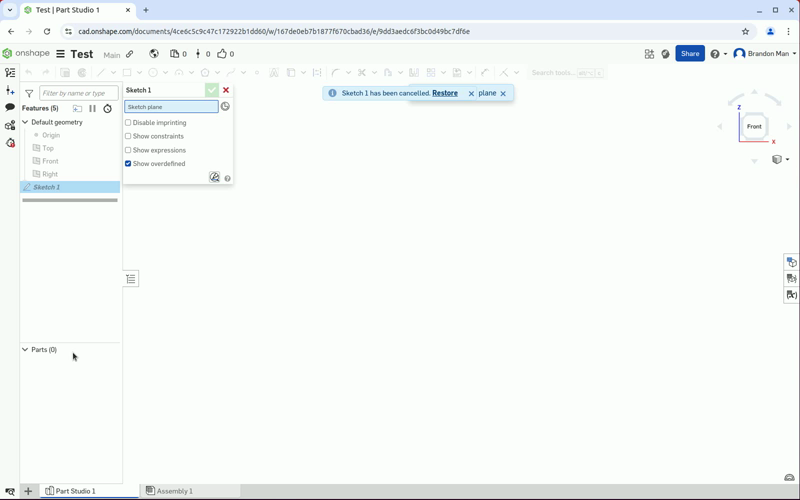
mouse_move(73, 163)
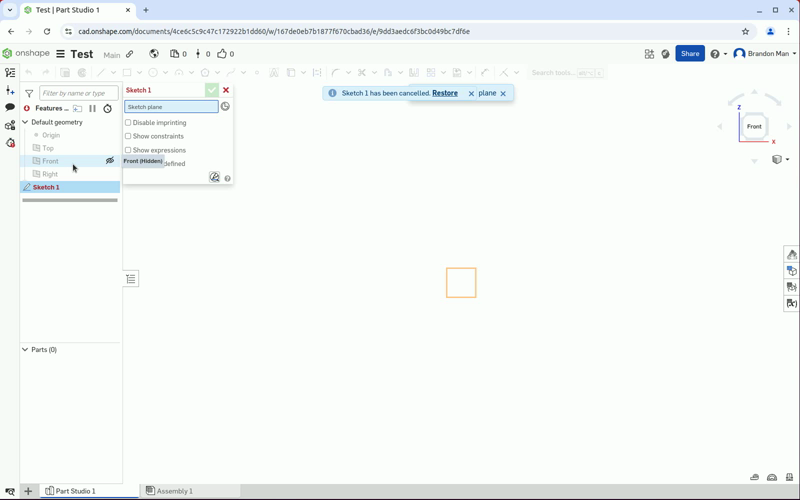
click(73, 163)
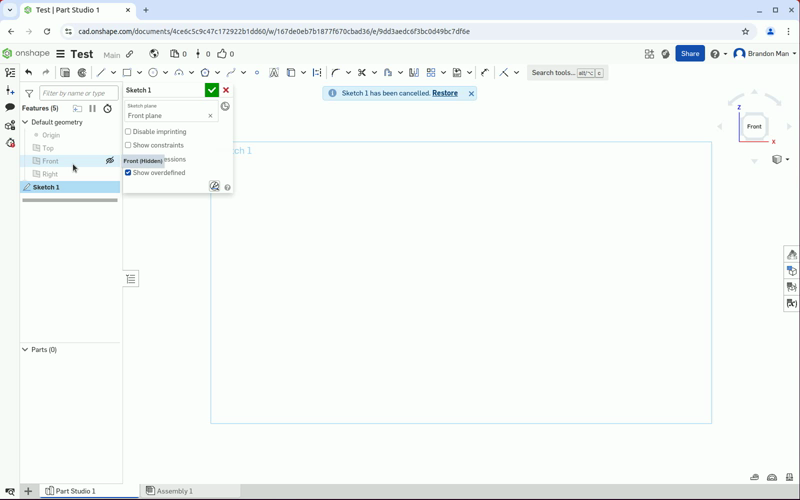
mouse_move(73, 352)
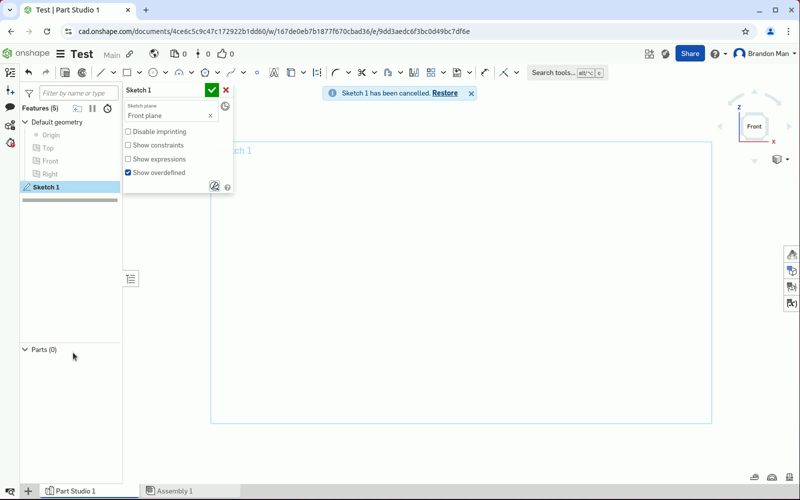
key(y)
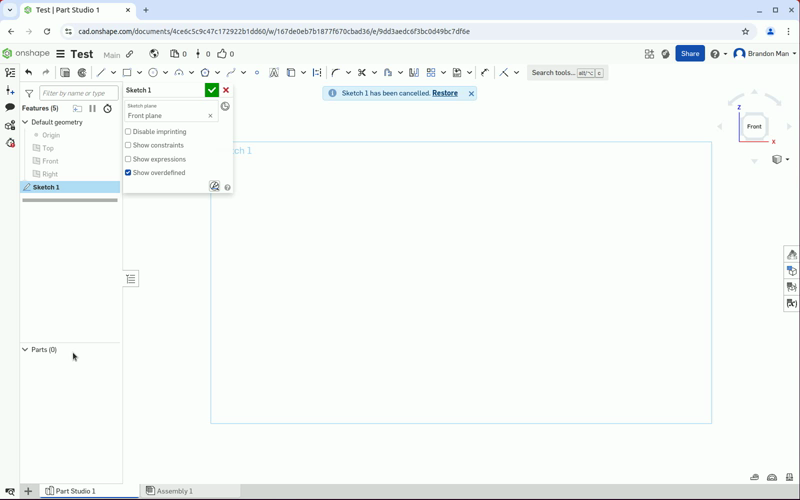
key(l)
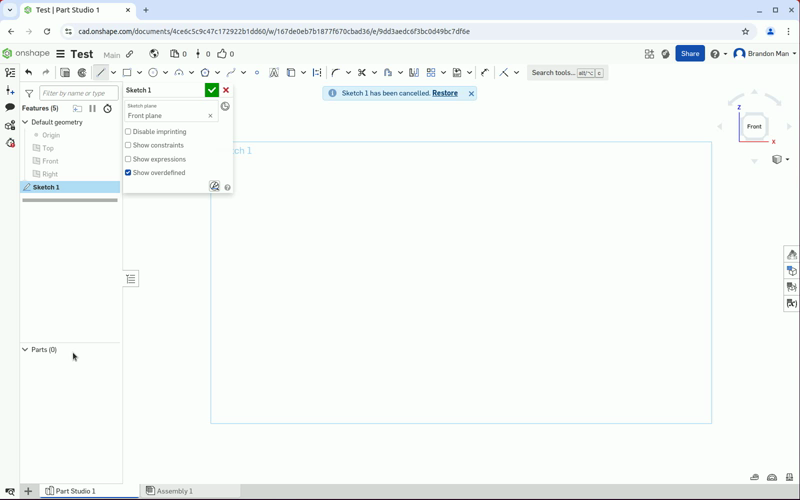
key_down(shift)
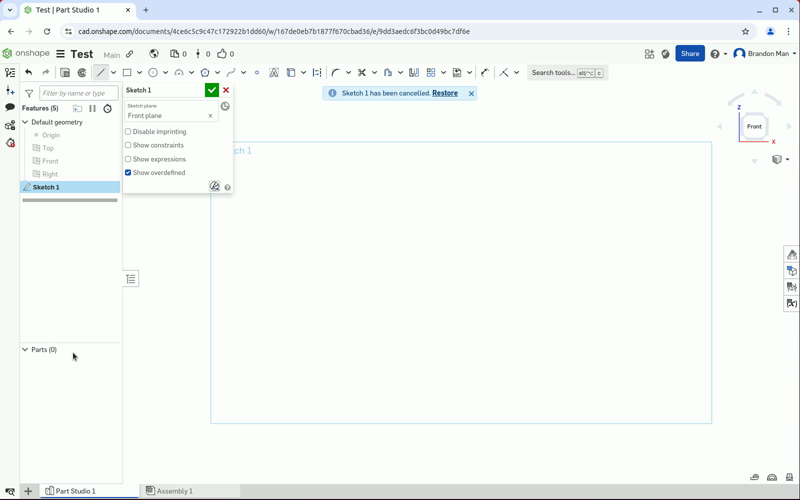
mouse_move(348, 282)
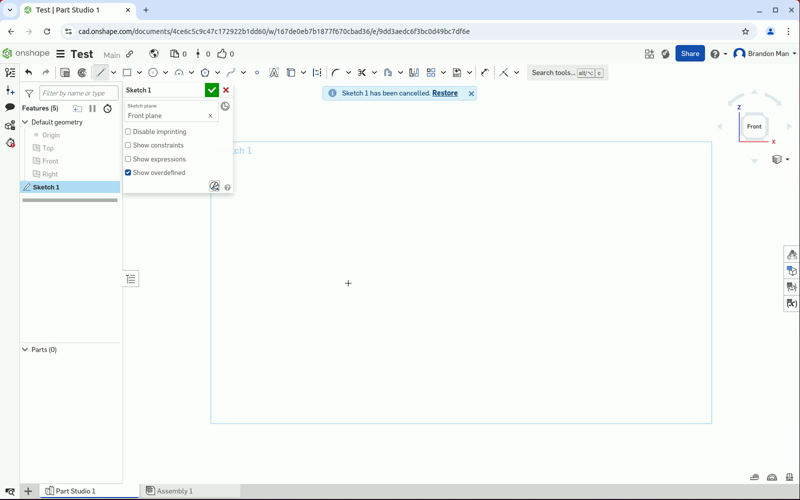
click(348, 282)
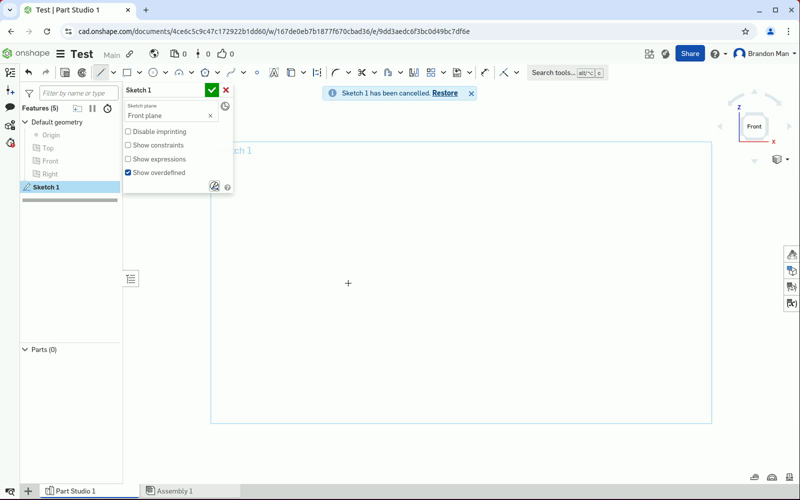
key_up(shift)
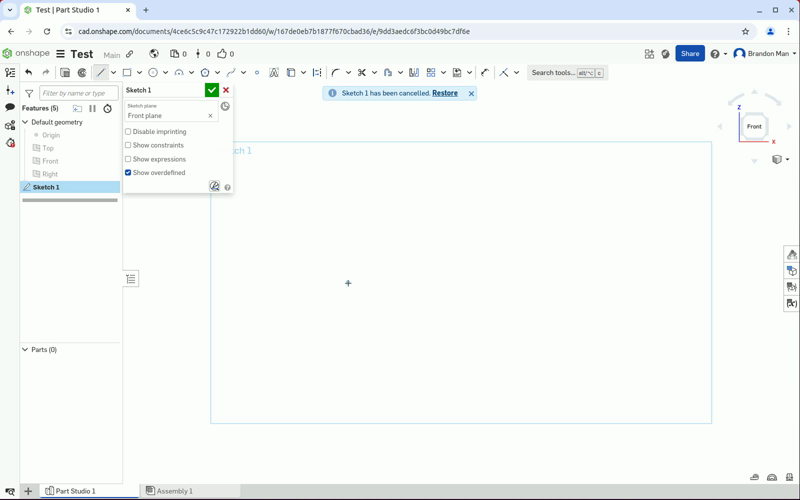
key_down(shift)
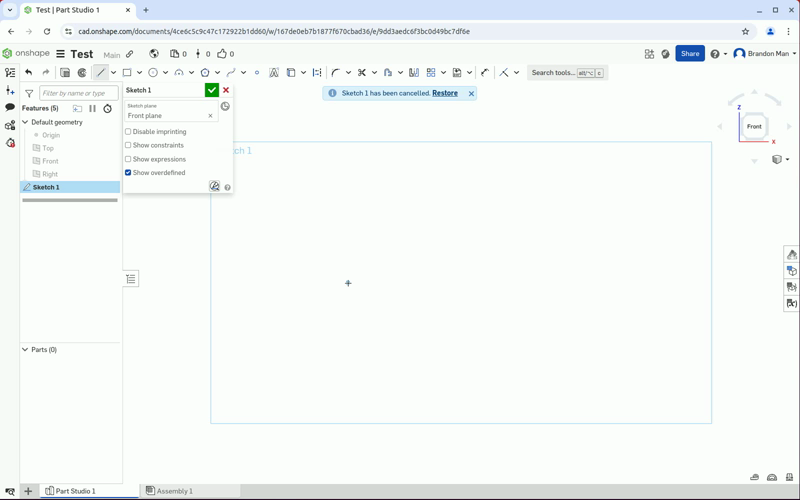
mouse_move(460, 282)
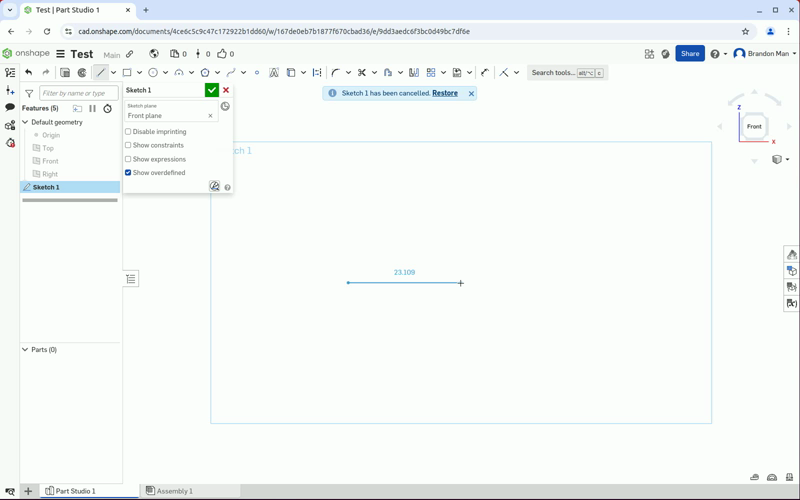
click(460, 282)
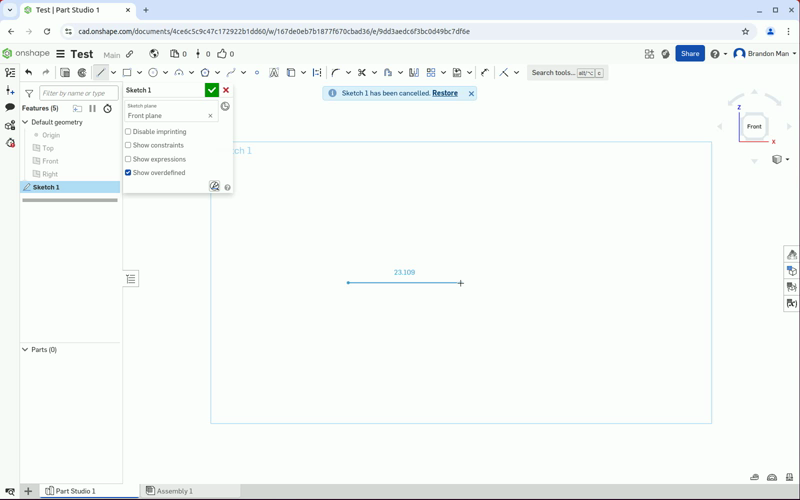
key_up(shift)
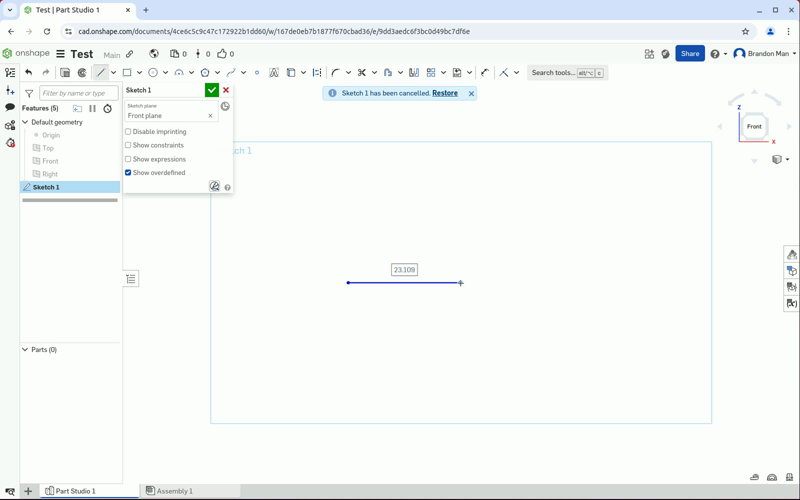
key_down(shift)
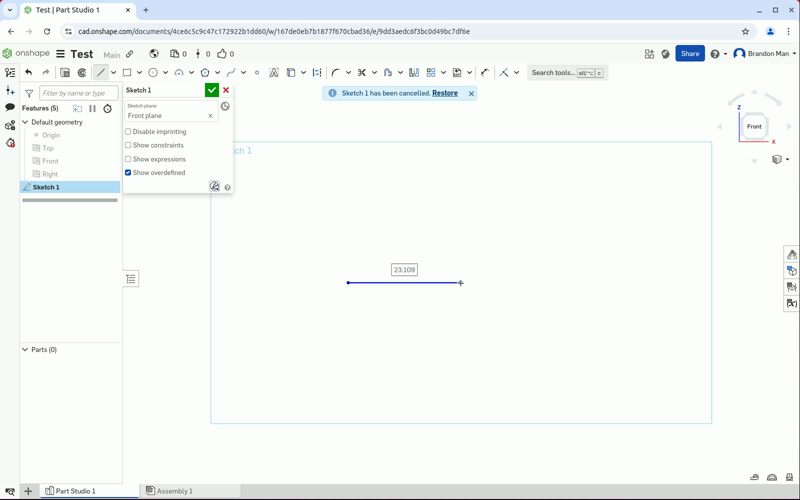
mouse_move(490, 282)
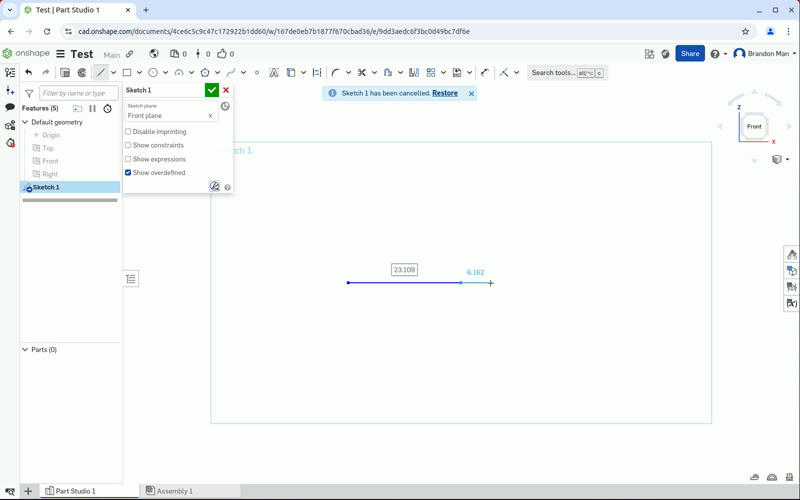
mouse_move(460, 226)
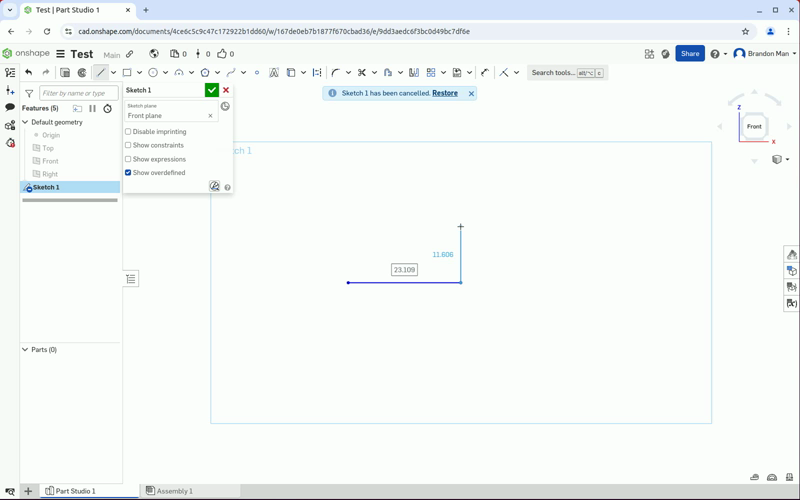
click(460, 226)
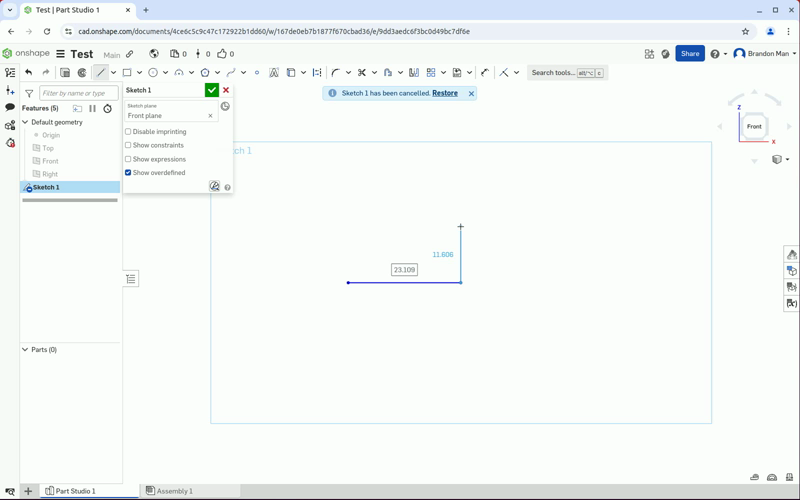
key_up(shift)
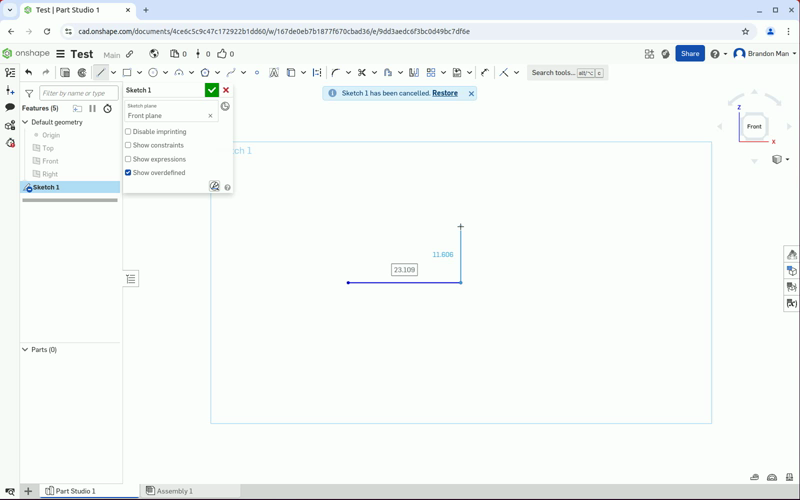
key_down(shift)
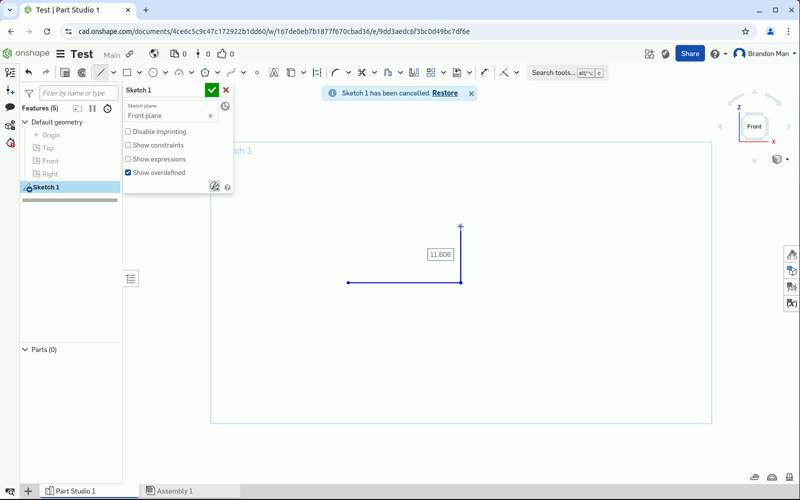
mouse_move(348, 226)
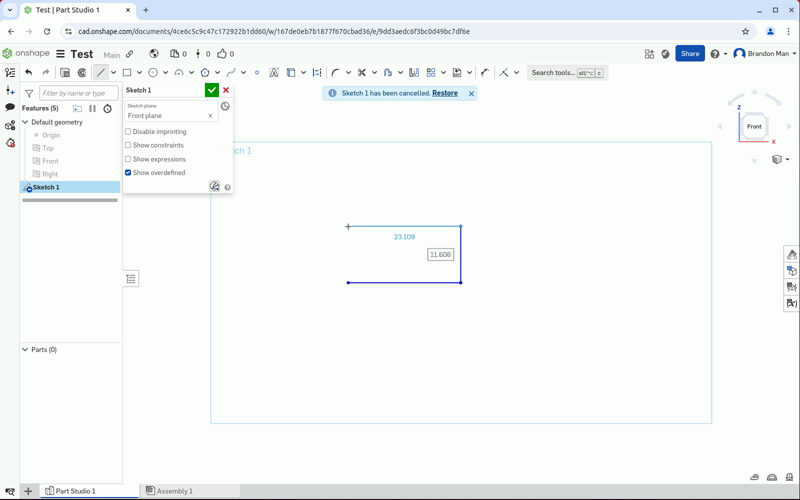
click(348, 226)
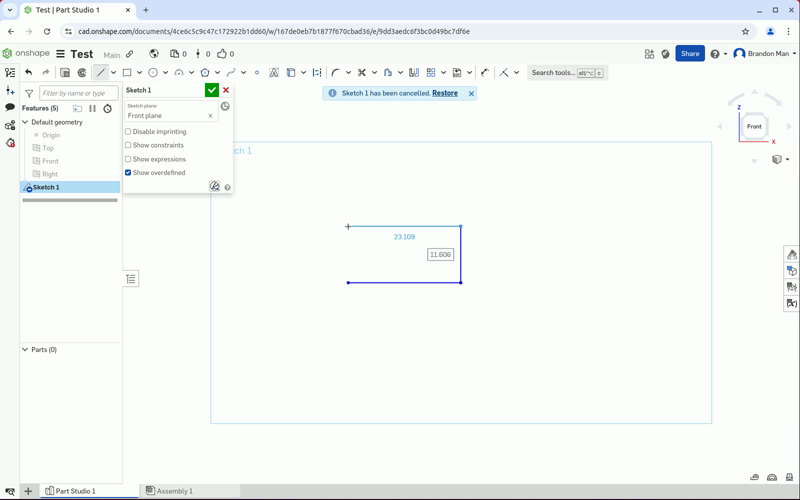
key_up(shift)
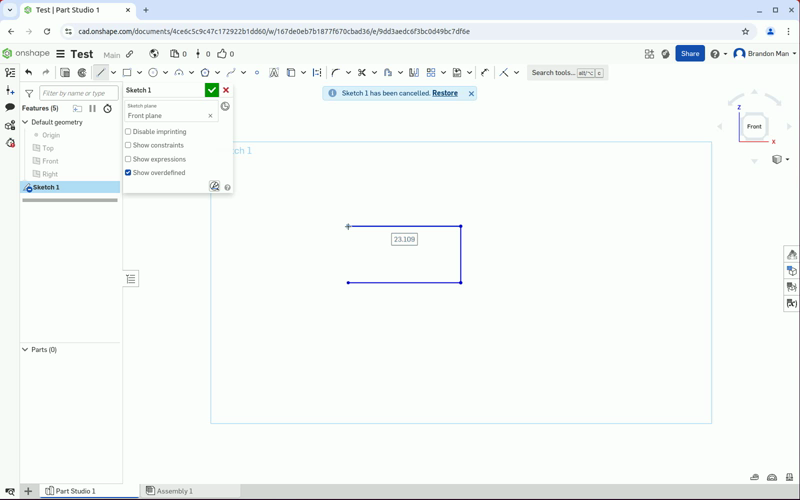
mouse_move(378, 226)
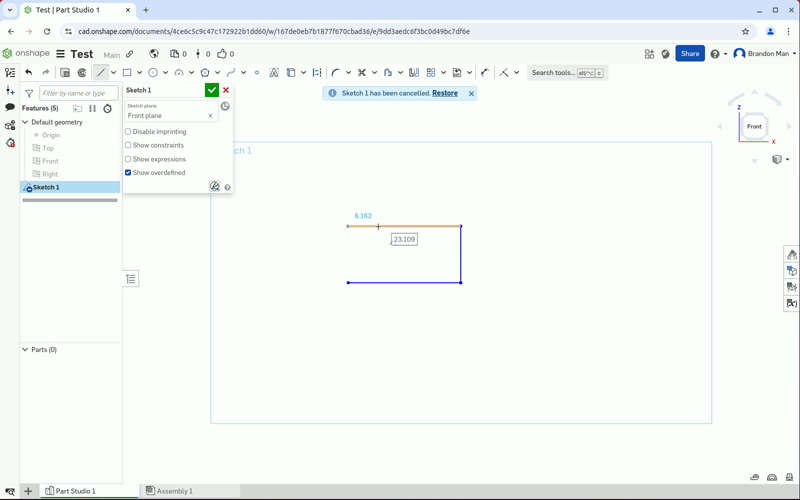
key_down(shift)
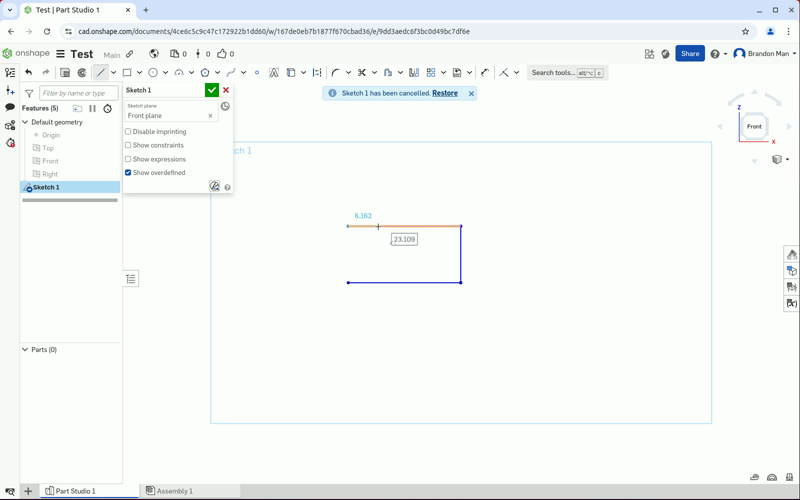
mouse_move(348, 282)
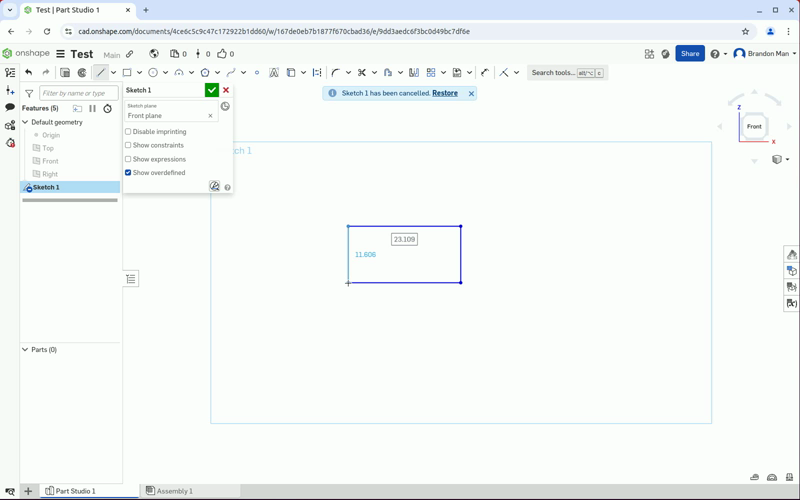
key_up(shift)
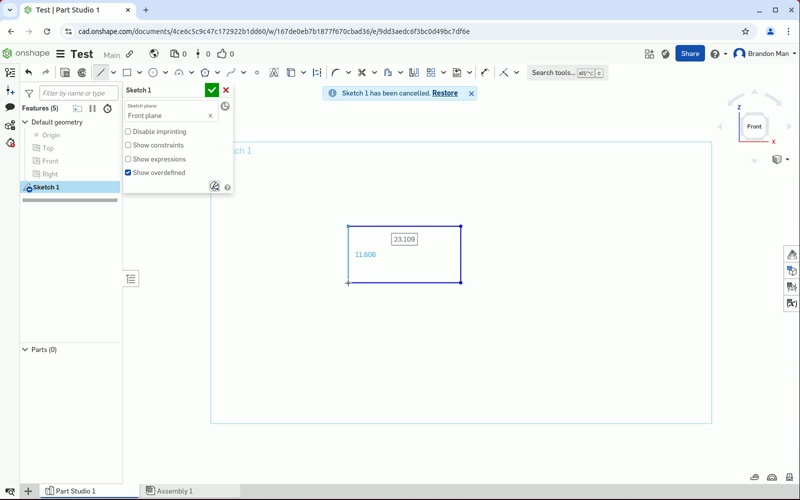
click(348, 282)
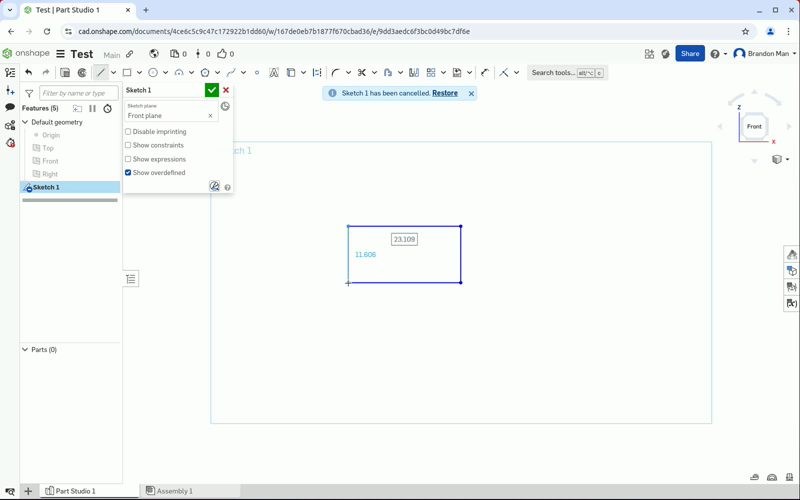
key(esc)
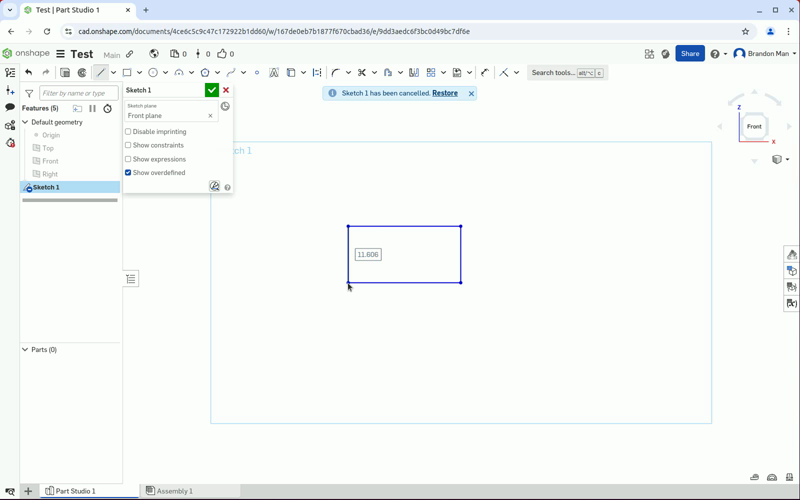
mouse_move(413, 236)
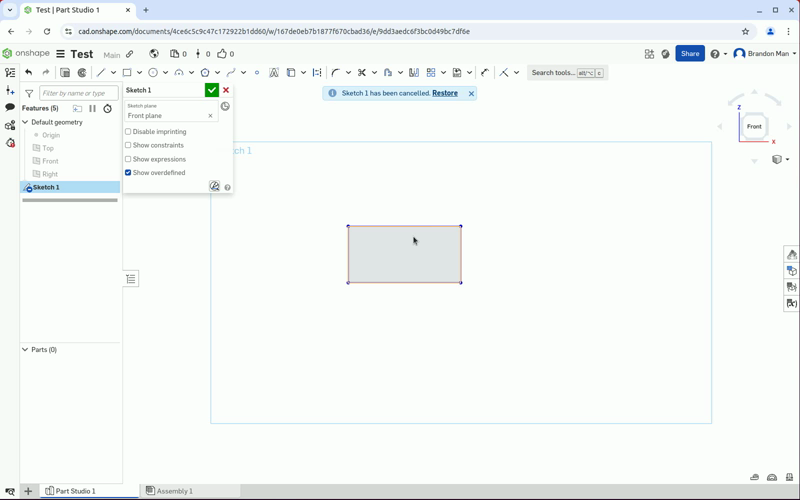
click(413, 236)
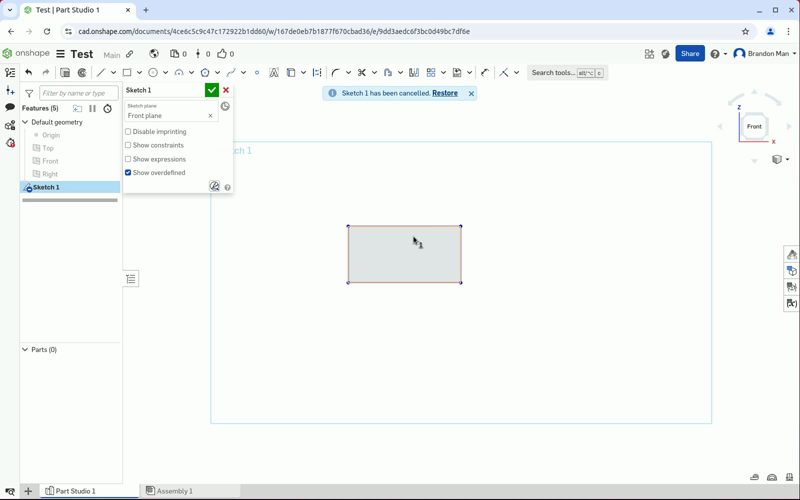
mouse_move(73, 352)
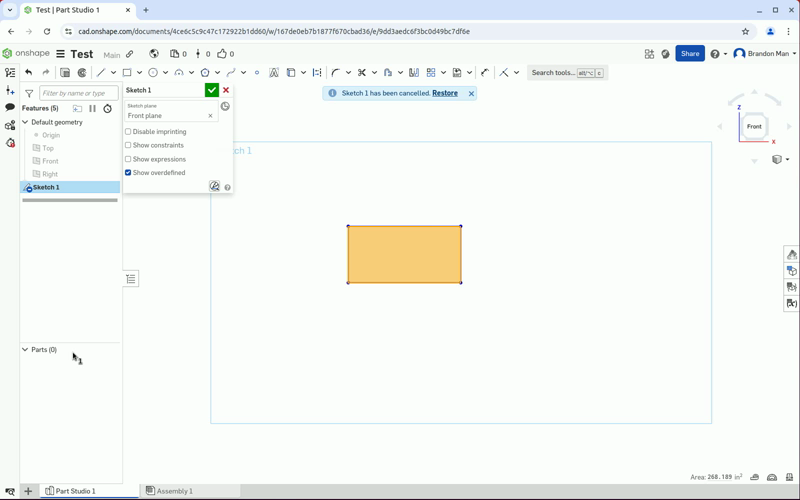
key(shift+y)
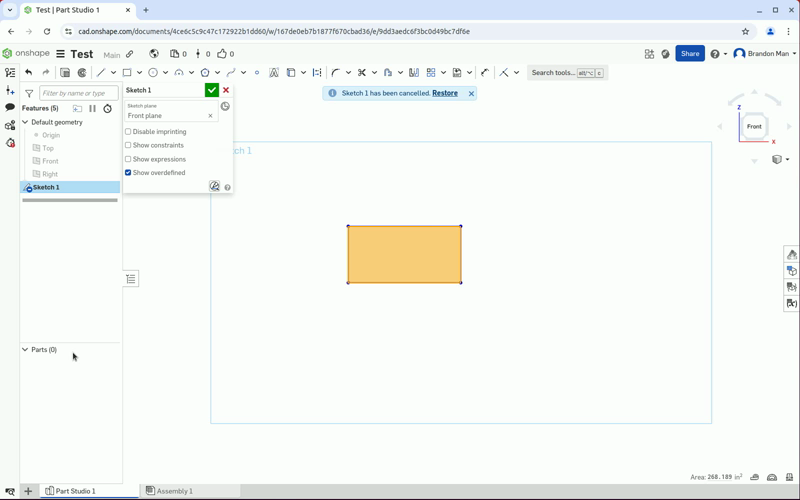
key(shift+e)
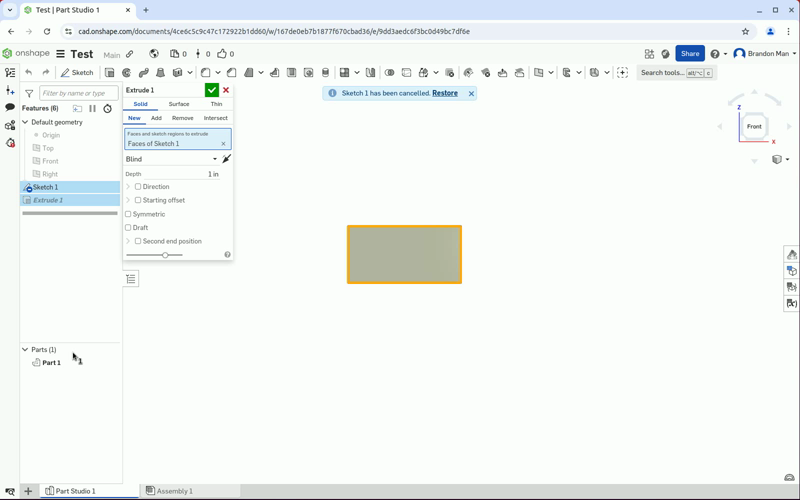
mouse_move(143, 106)
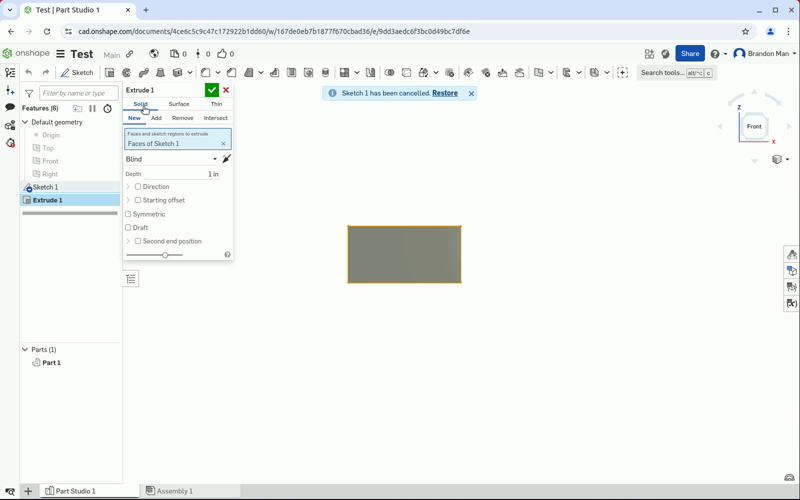
click(143, 106)
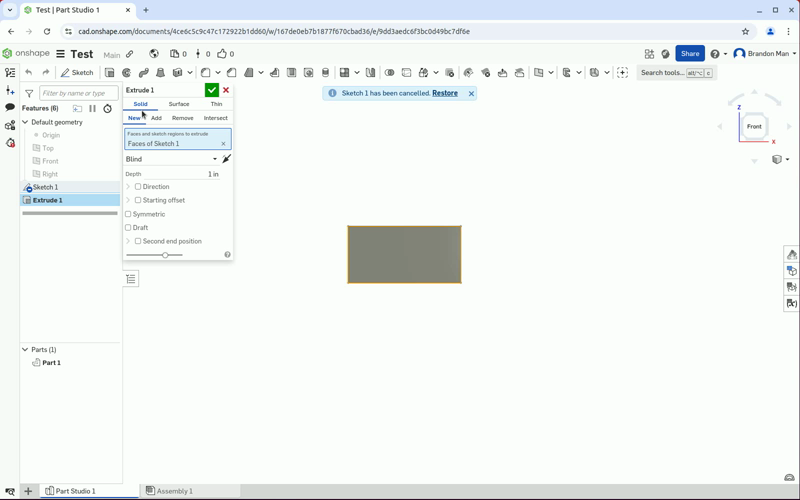
mouse_move(137, 120)
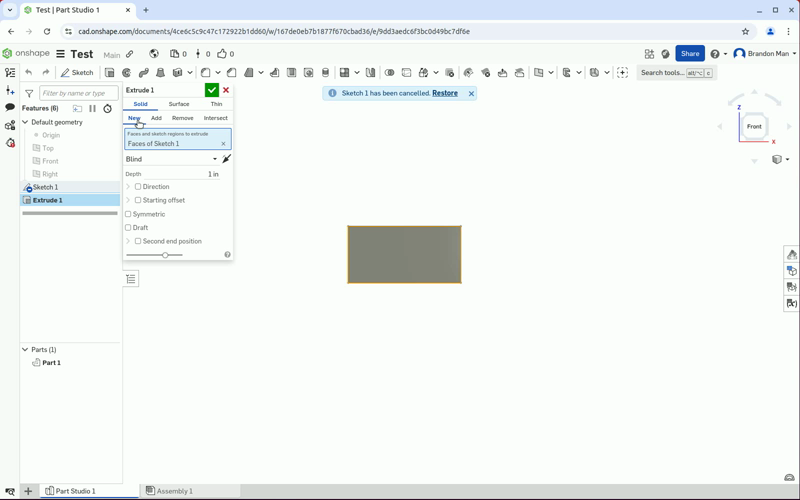
click(137, 120)
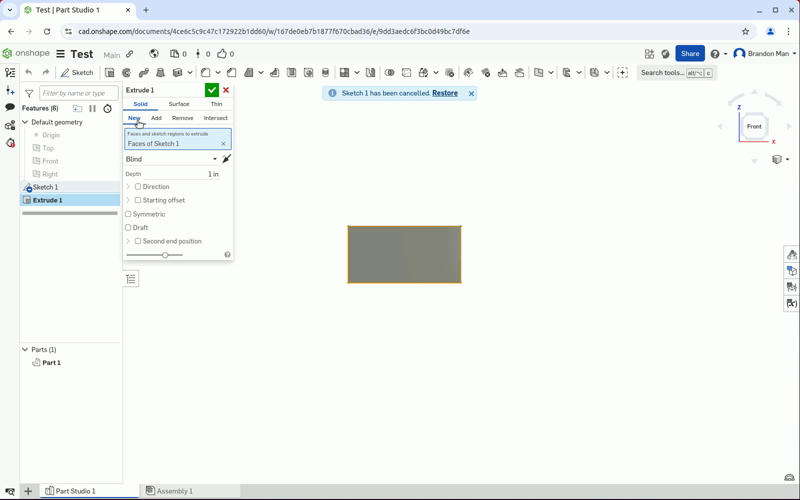
key(tab, 4)
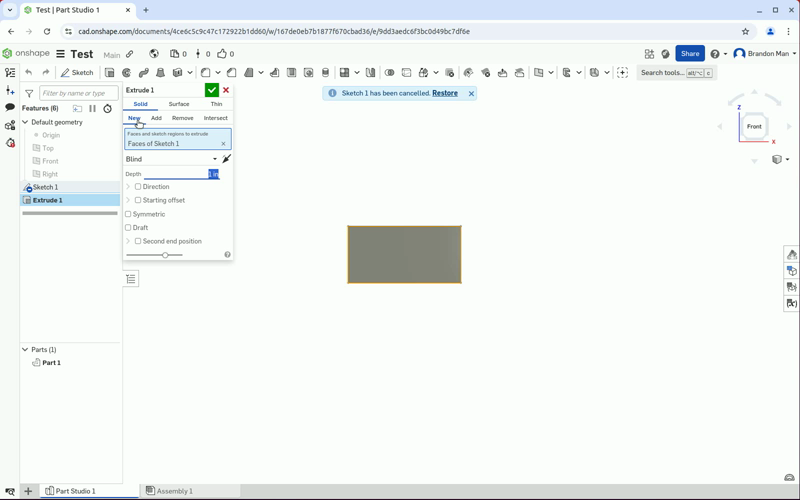
text(11.554)
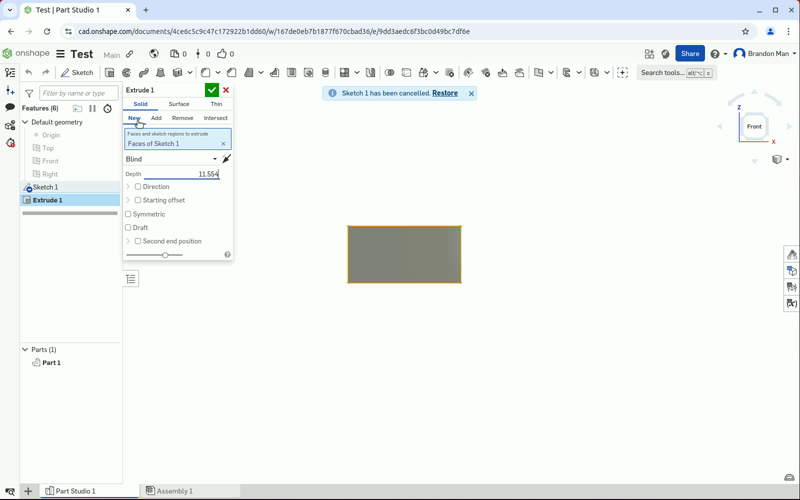
key(enter)
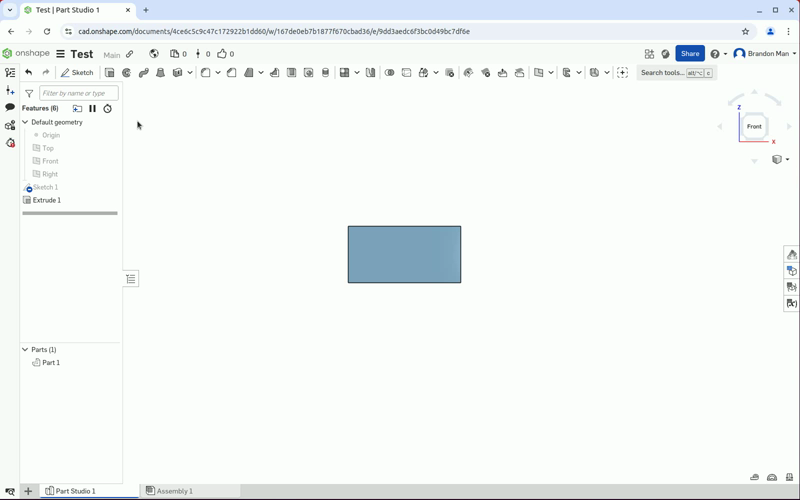
key(shift+h)
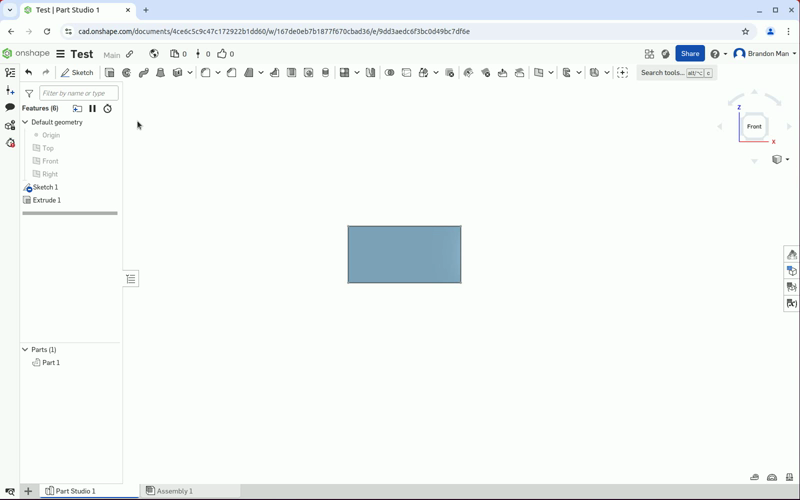
key(shift+h)
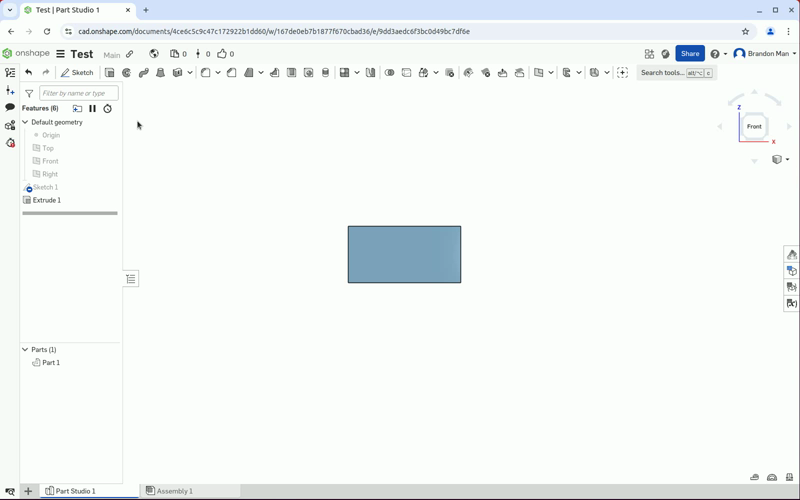
mouse_move(73, 189)
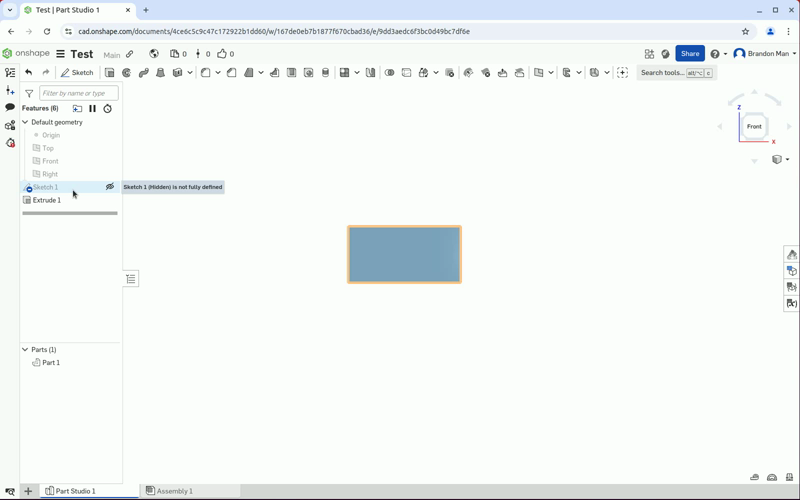
click(73, 189)
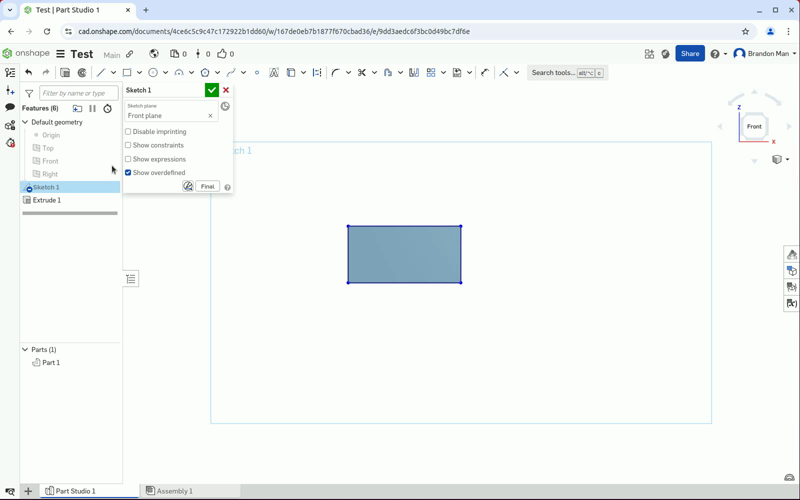
mouse_move(229, 92)
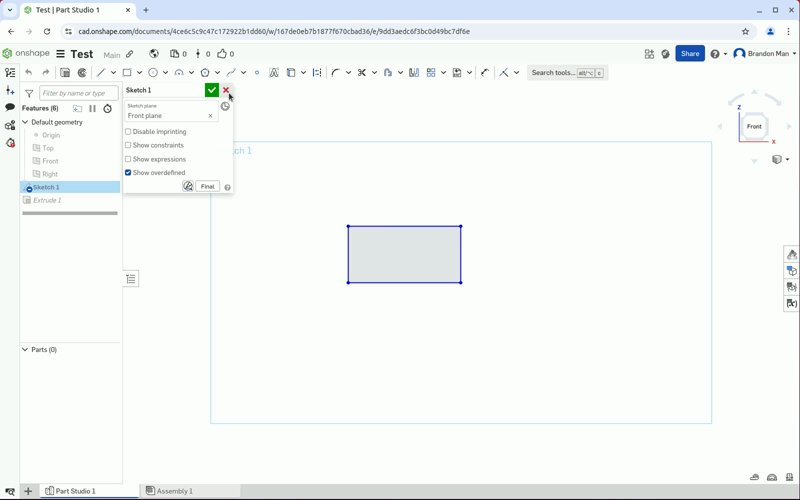
click(229, 92)
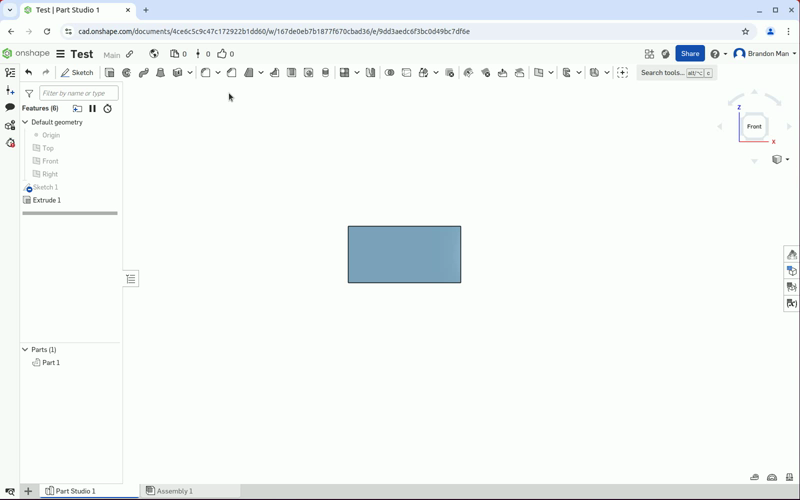
mouse_move(541, 75)
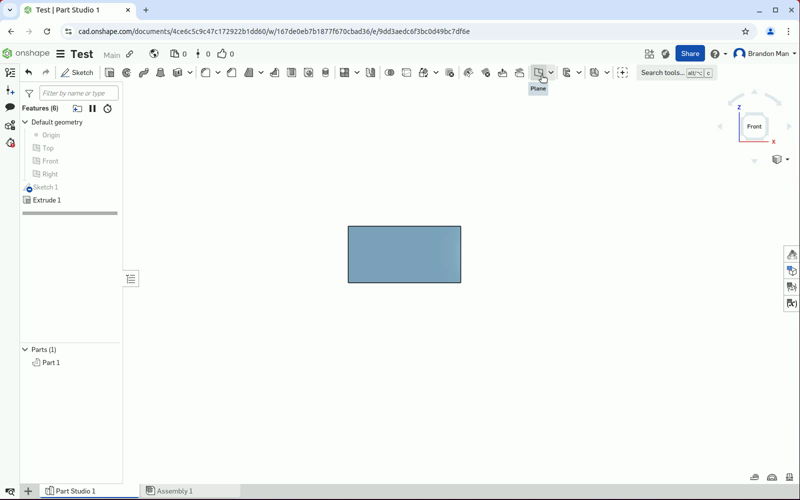
click(541, 75)
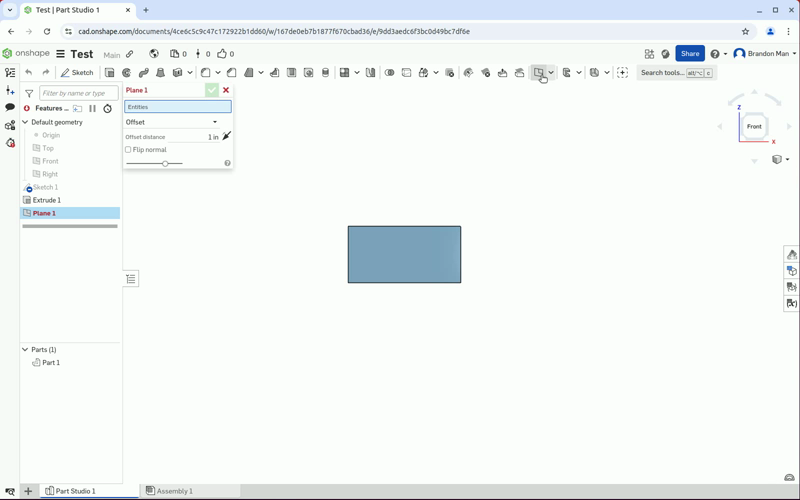
mouse_move(73, 163)
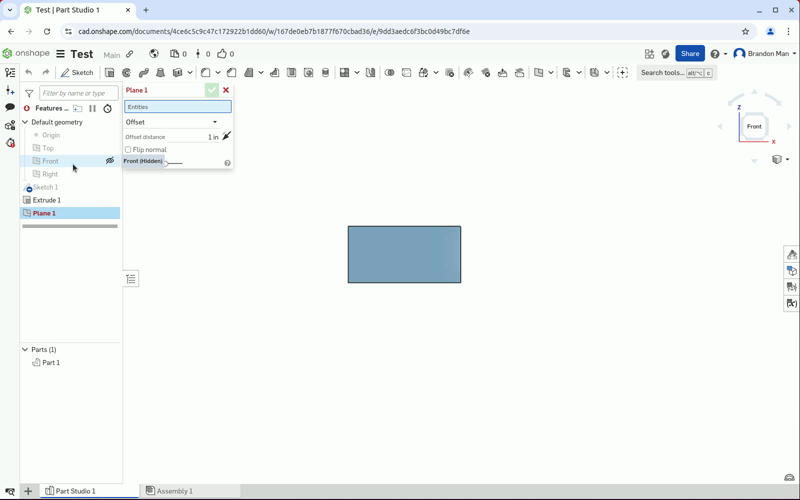
click(73, 163)
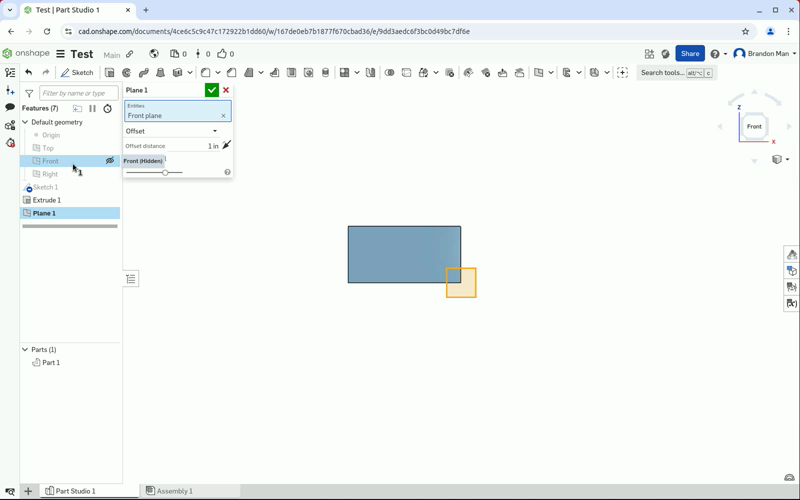
key(tab, 2)
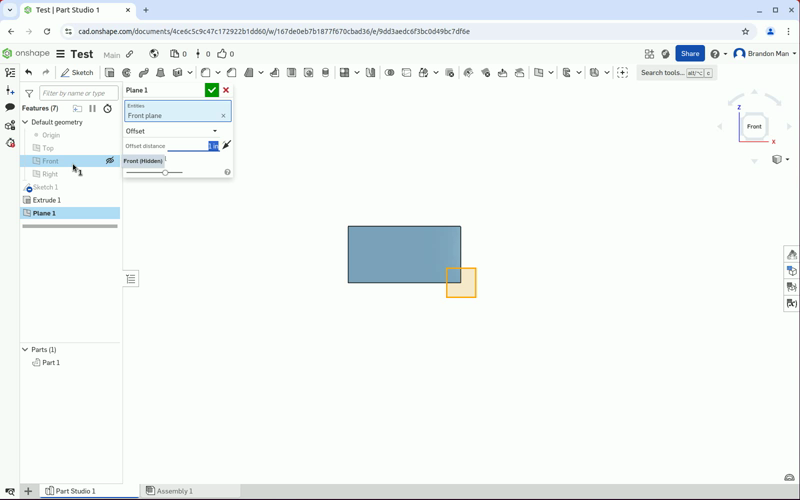
text(11.554)
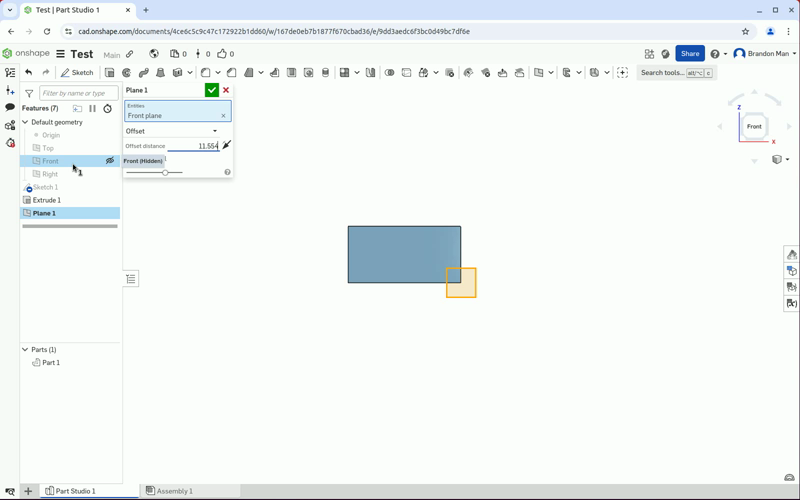
key(enter, 2)
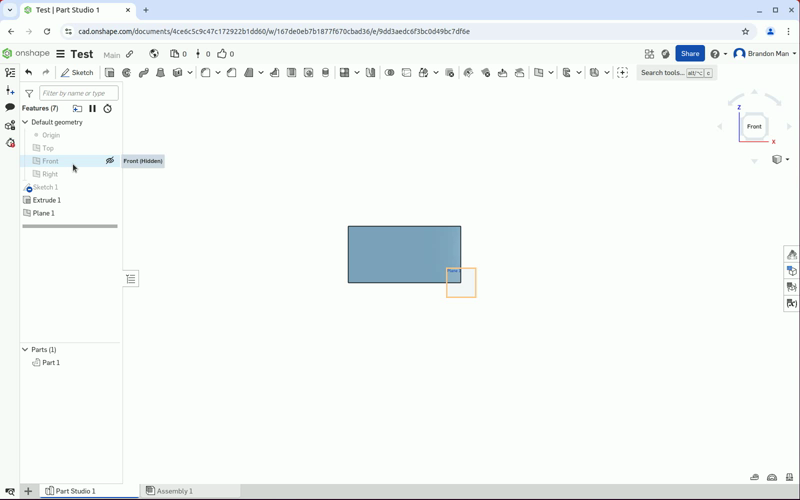
key(shift+s)
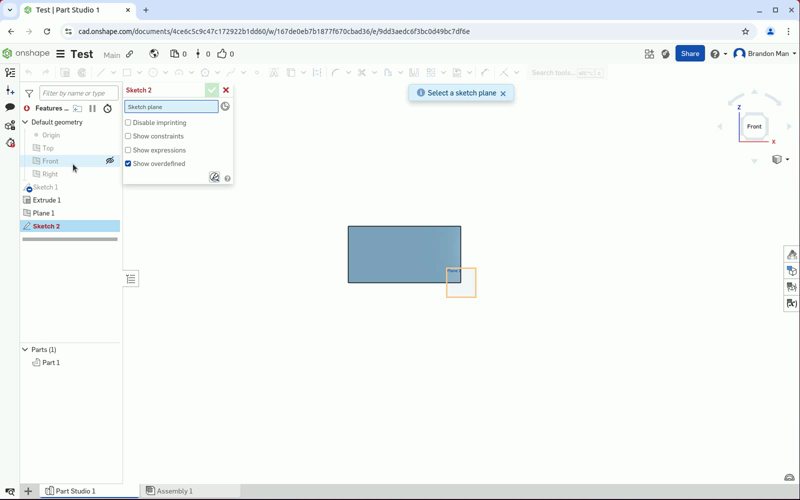
mouse_move(73, 215)
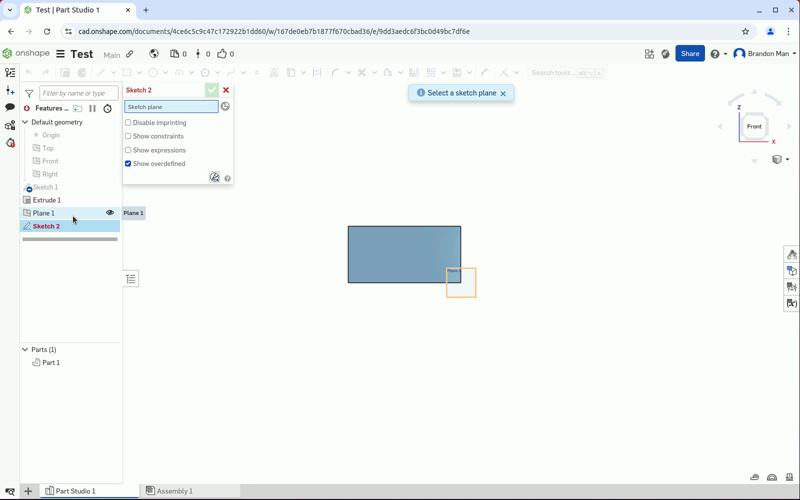
click(73, 215)
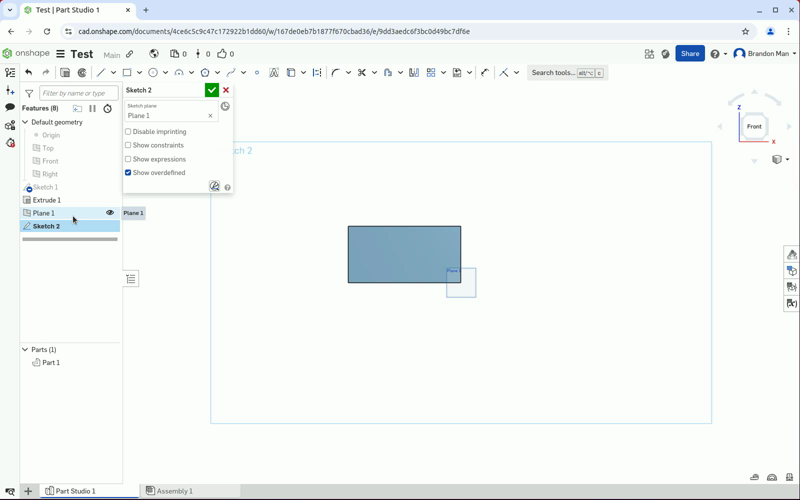
mouse_move(73, 352)
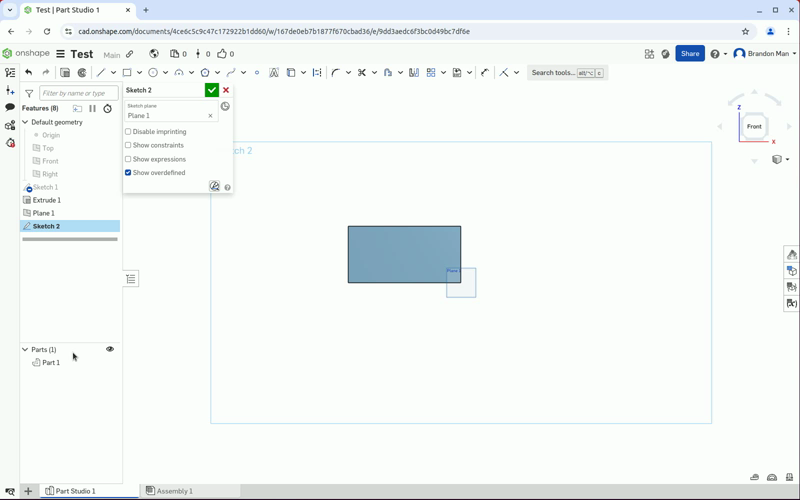
key(y)
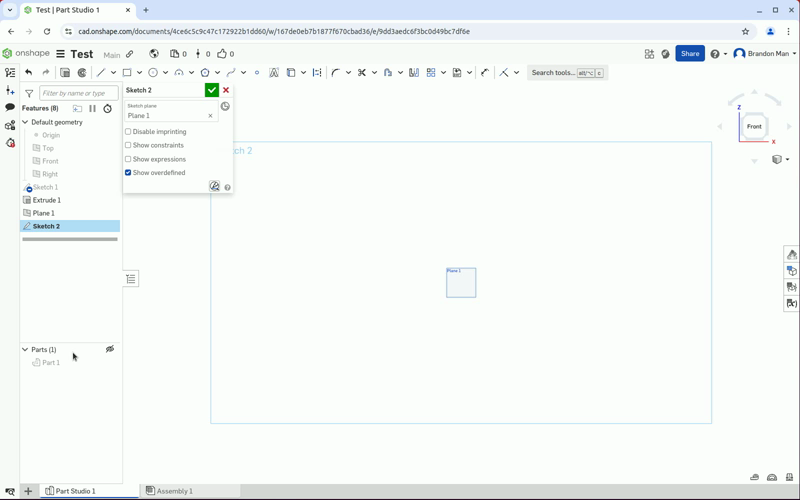
key(l)
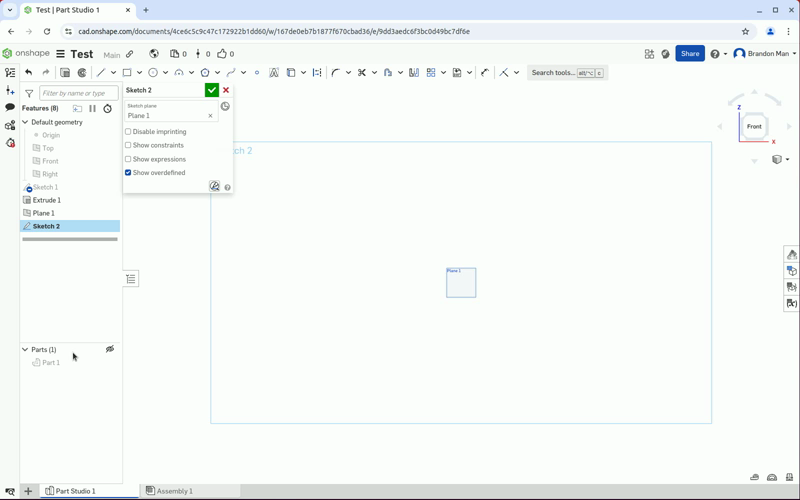
key_down(shift)
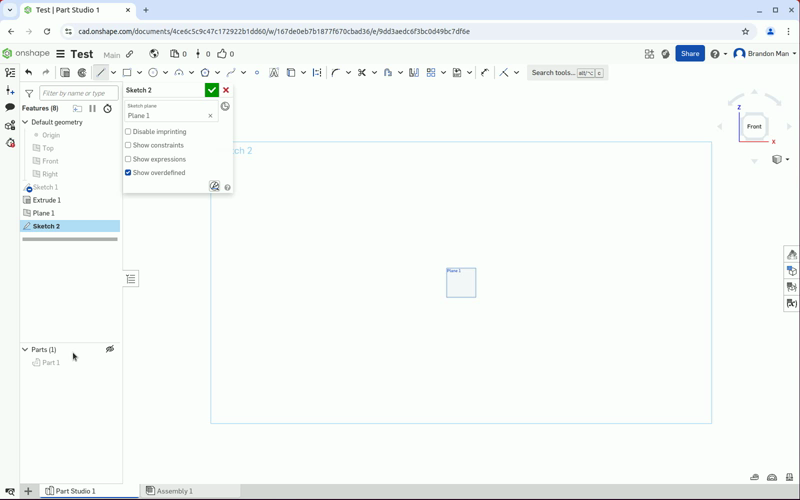
mouse_move(362, 254)
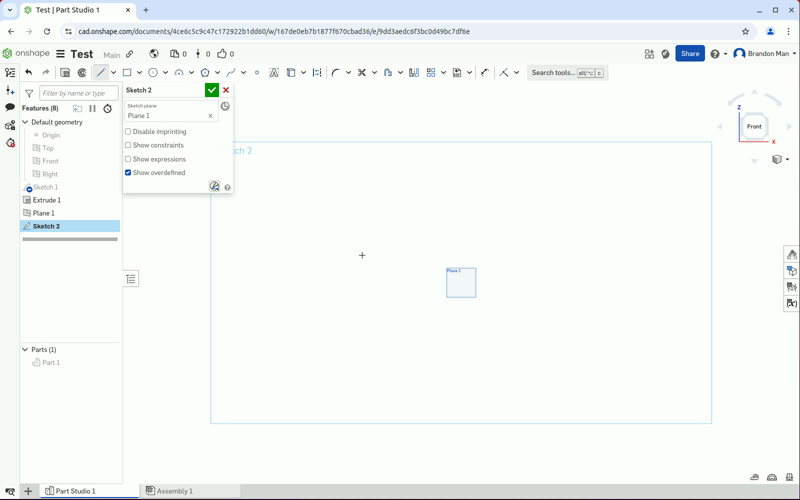
click(362, 254)
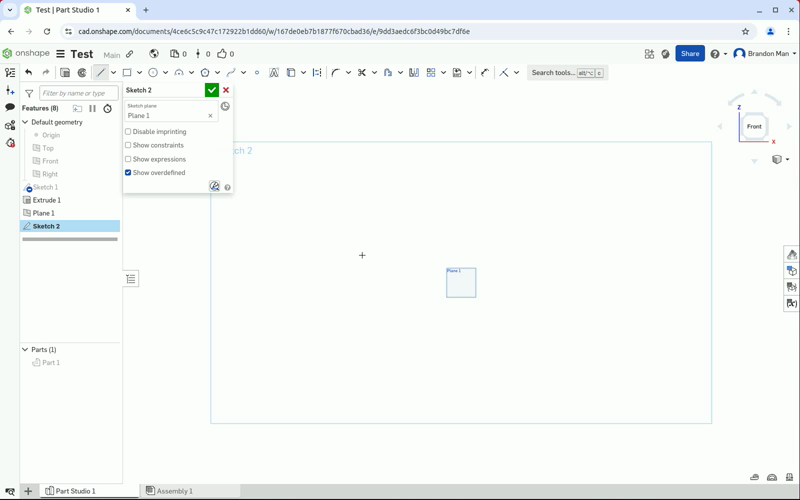
key_up(shift)
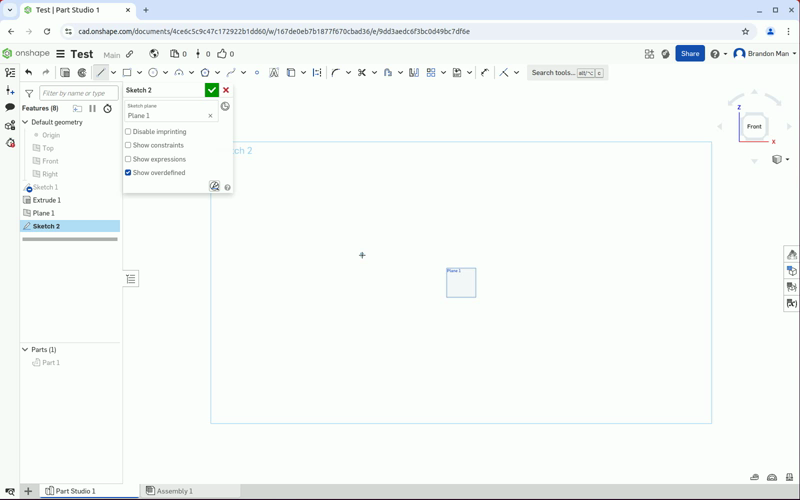
key_down(shift)
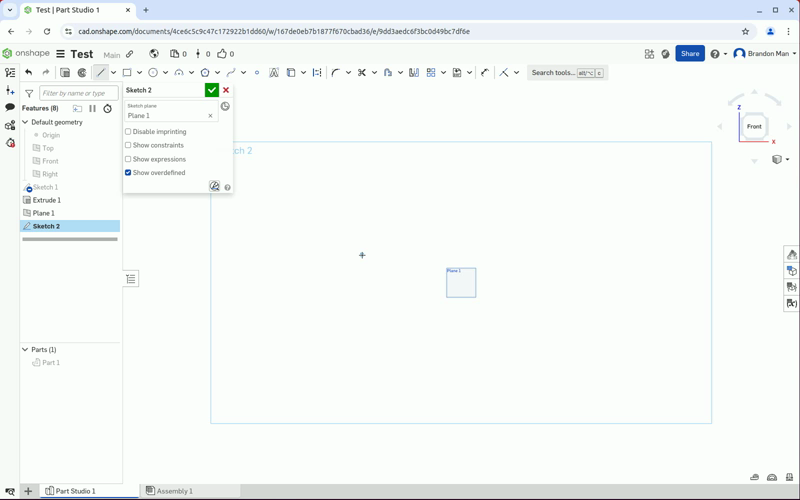
mouse_move(447, 254)
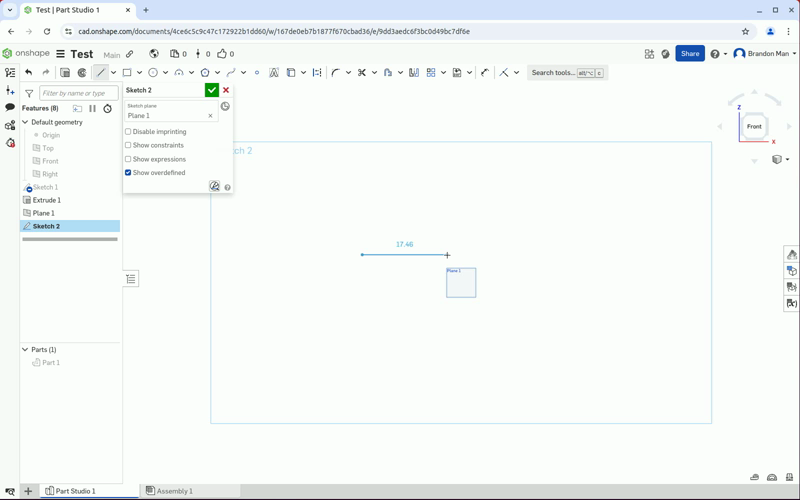
click(447, 254)
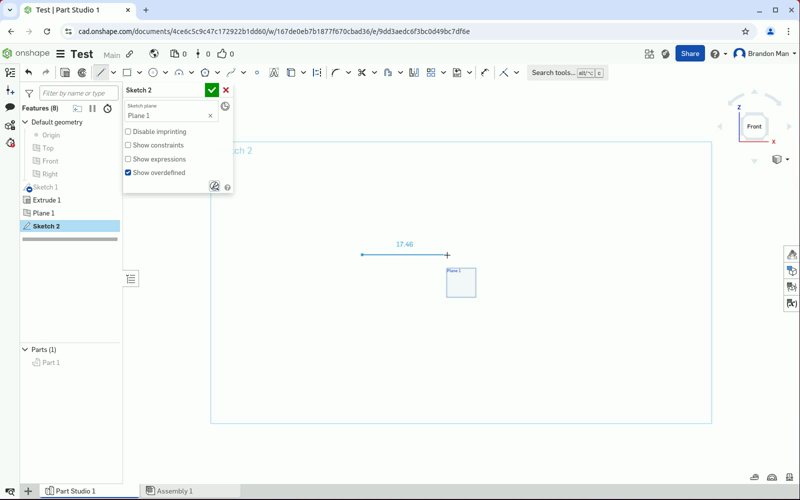
key_up(shift)
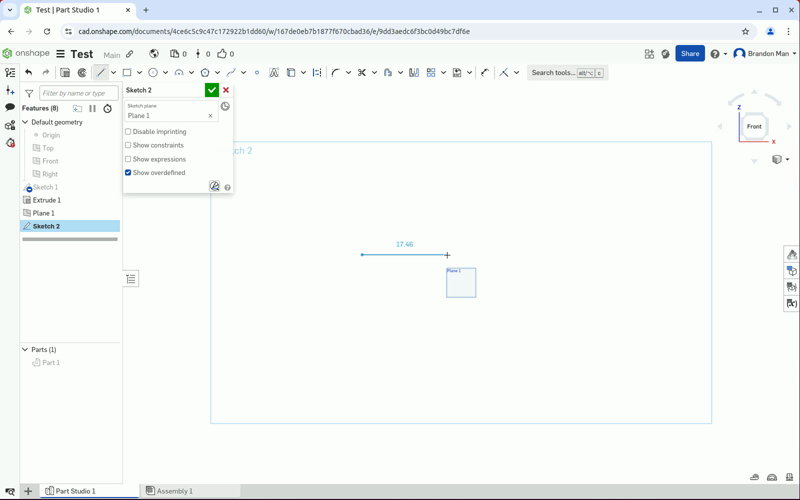
key_down(shift)
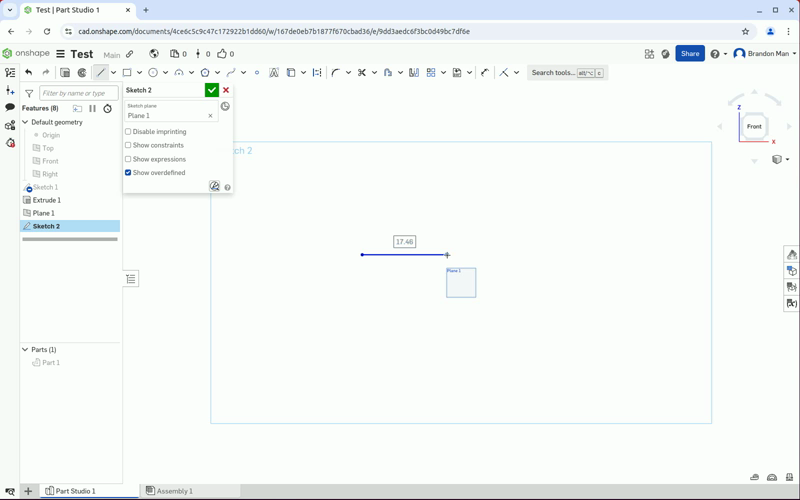
mouse_move(477, 254)
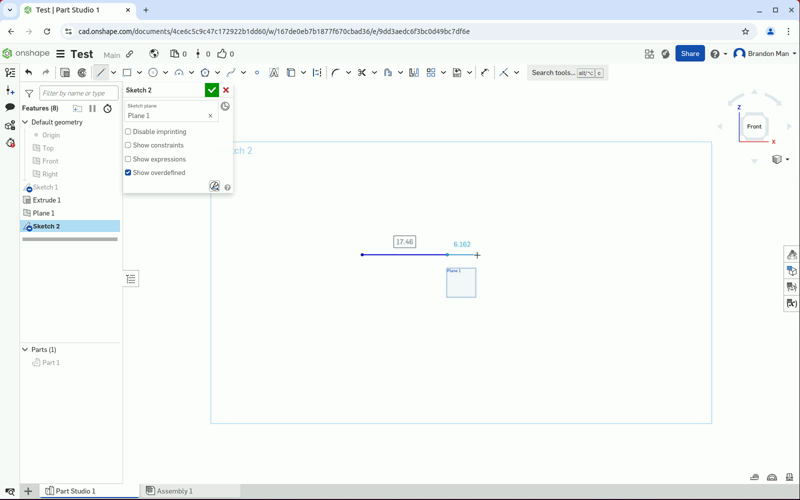
mouse_move(447, 226)
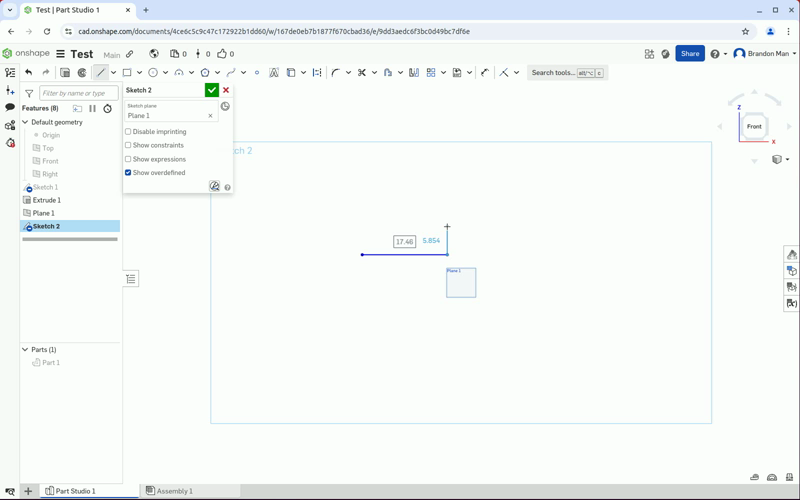
click(447, 226)
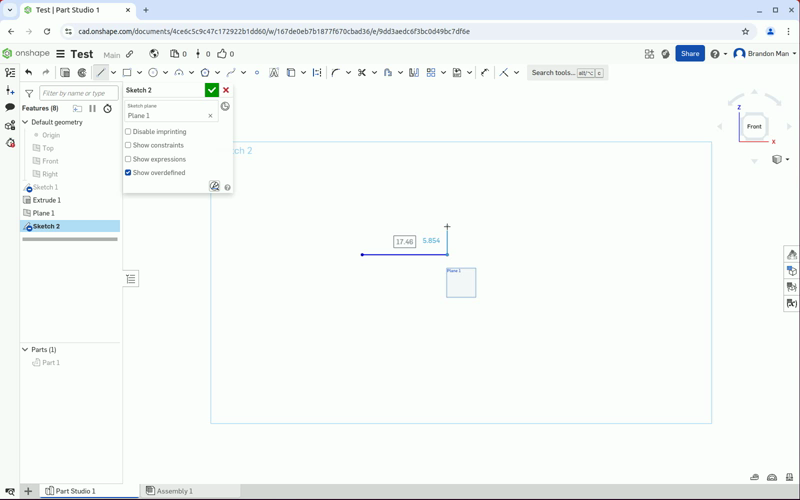
key_up(shift)
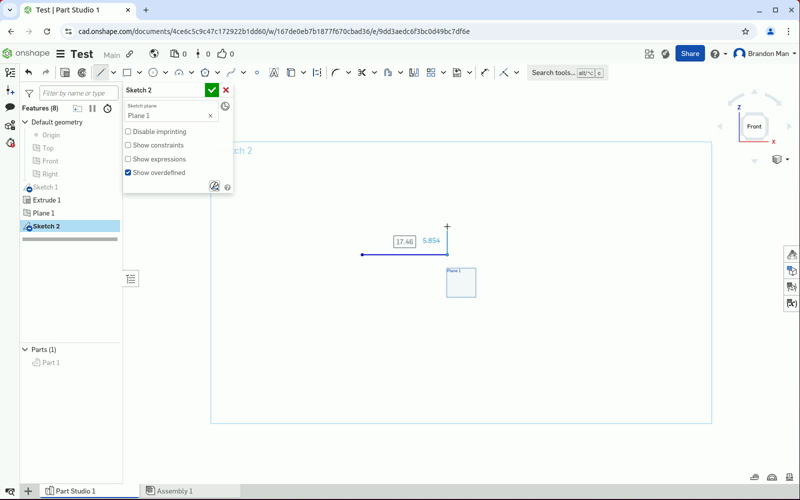
key_down(shift)
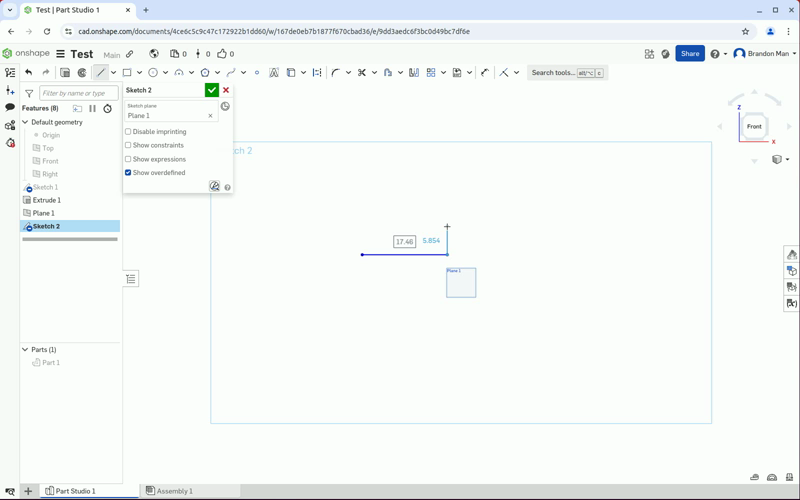
mouse_move(362, 226)
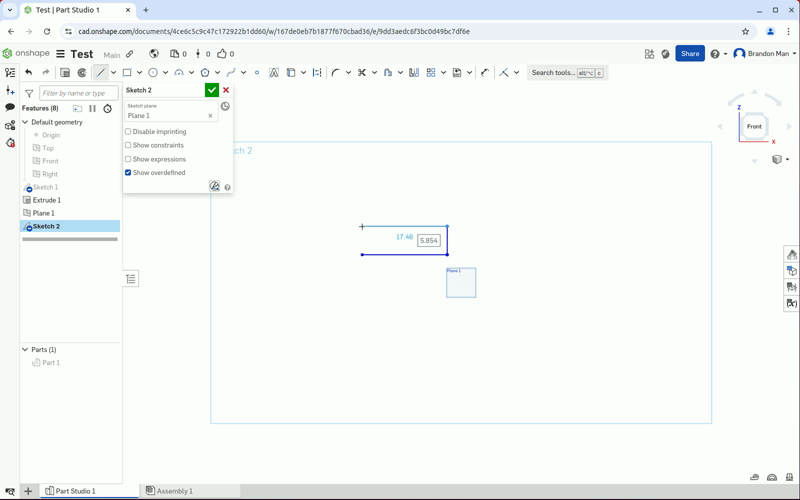
click(362, 226)
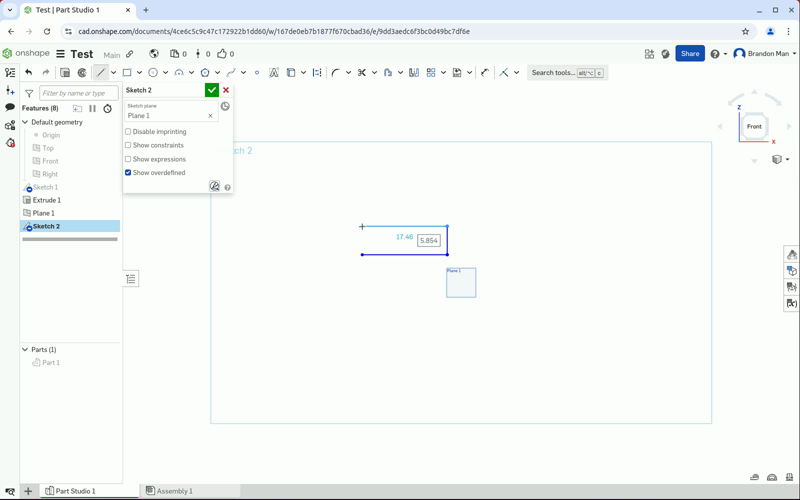
key_up(shift)
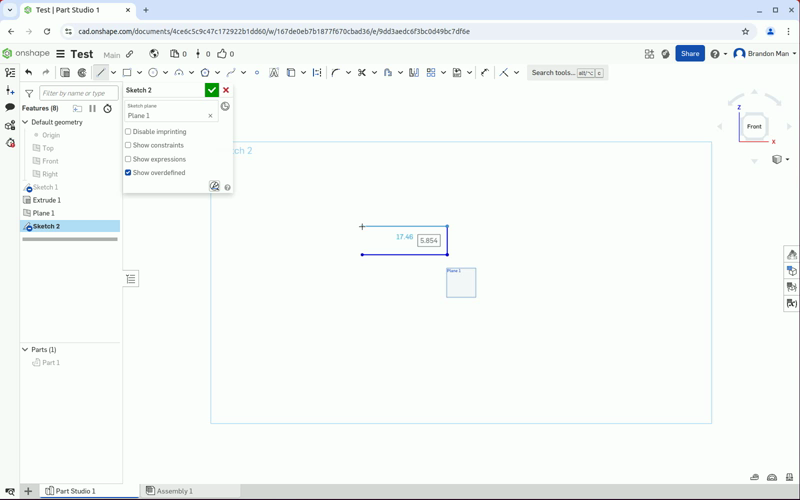
mouse_move(392, 226)
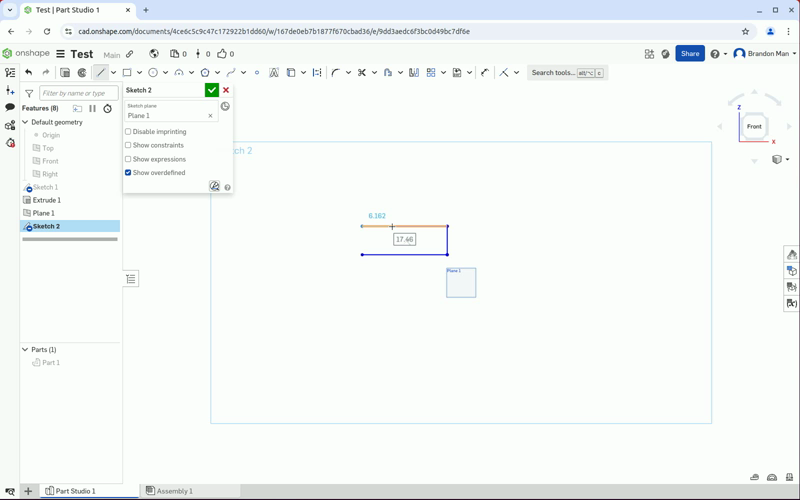
key_down(shift)
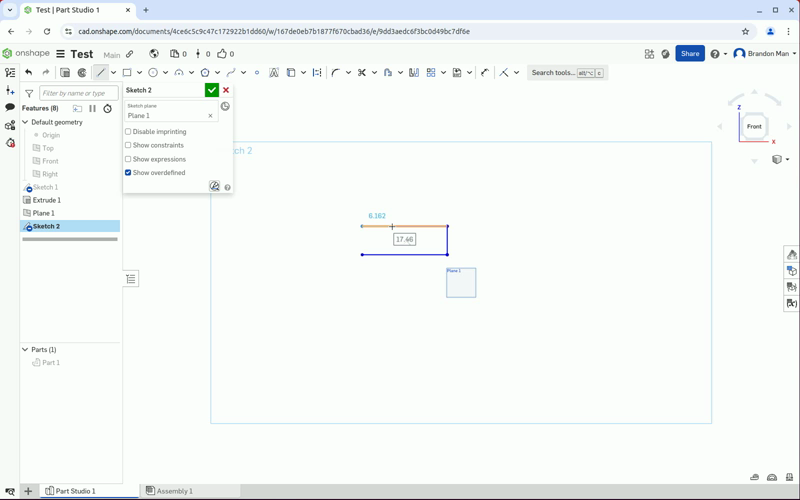
mouse_move(362, 254)
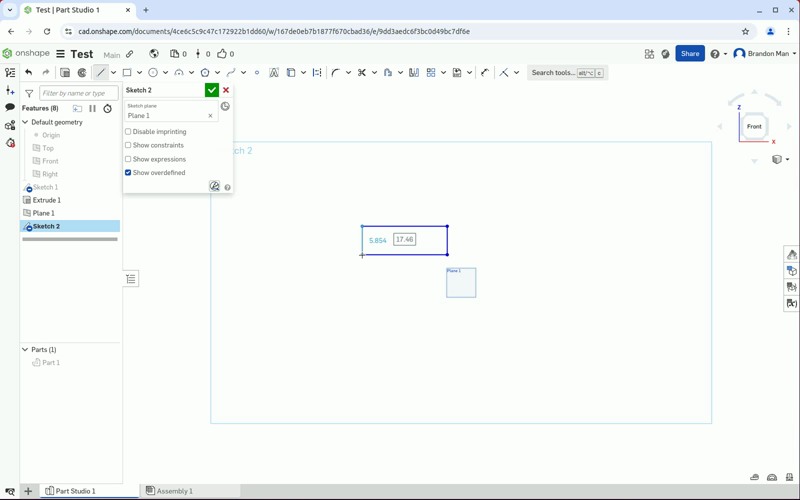
key_up(shift)
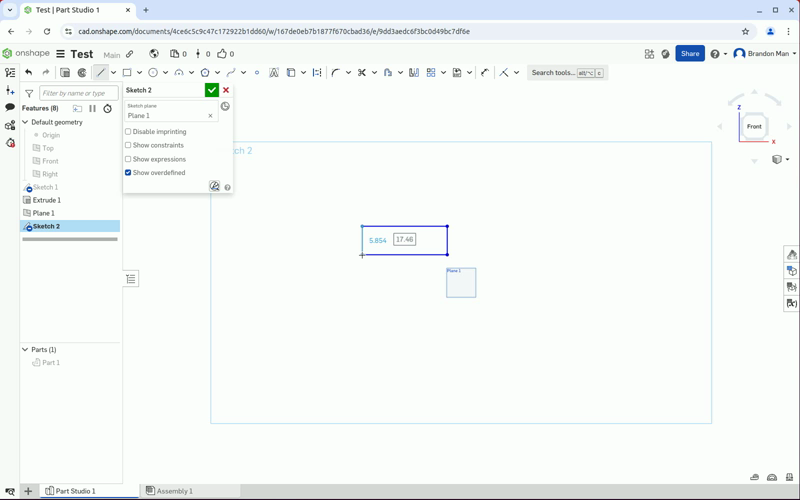
click(362, 254)
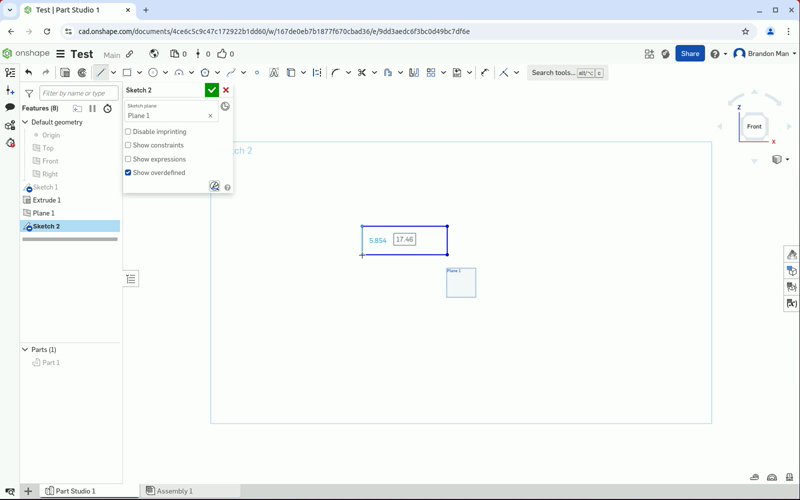
key(esc)
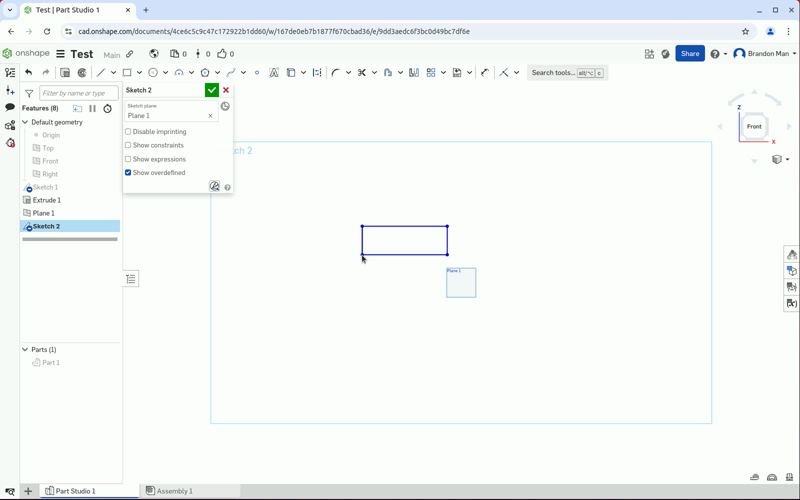
mouse_move(394, 232)
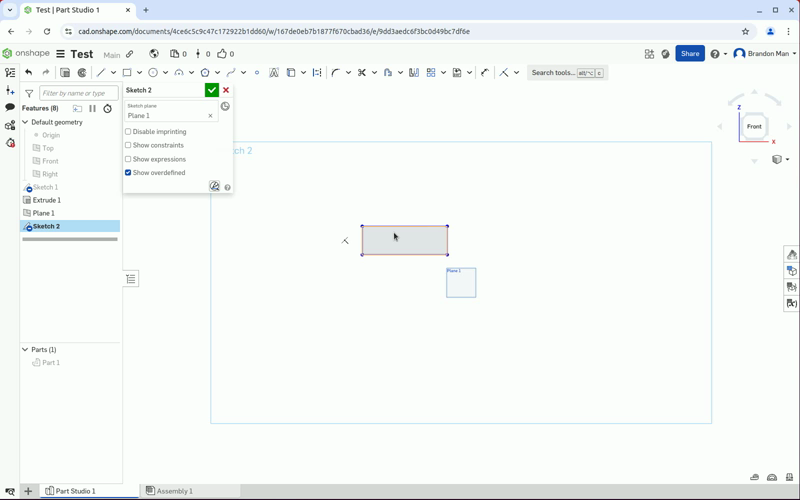
click(394, 232)
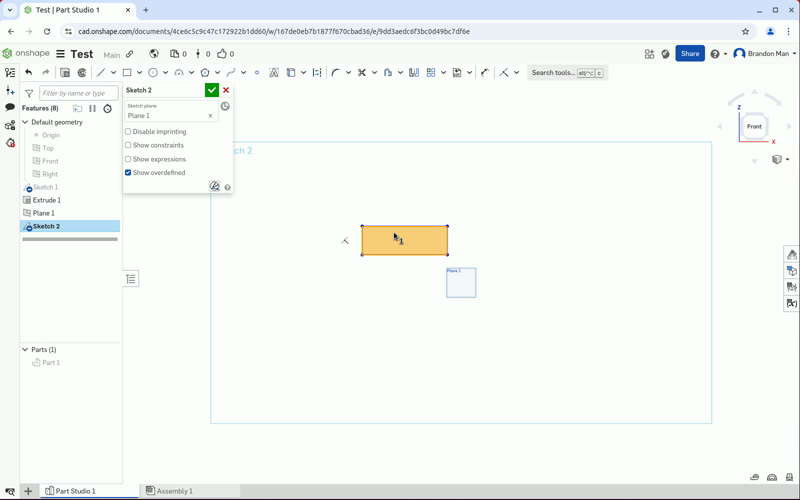
mouse_move(73, 352)
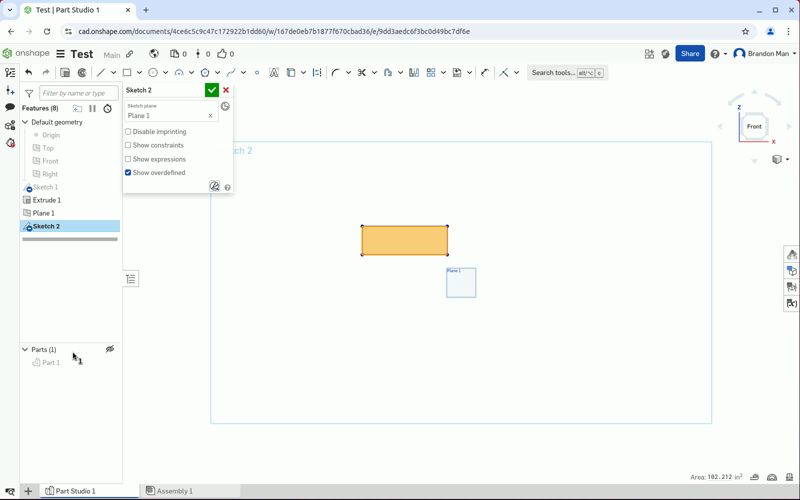
key(shift+y)
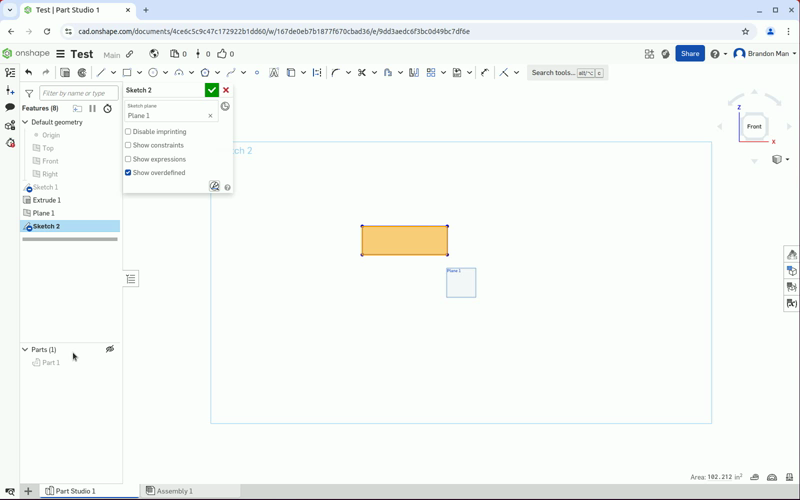
key(shift+e)
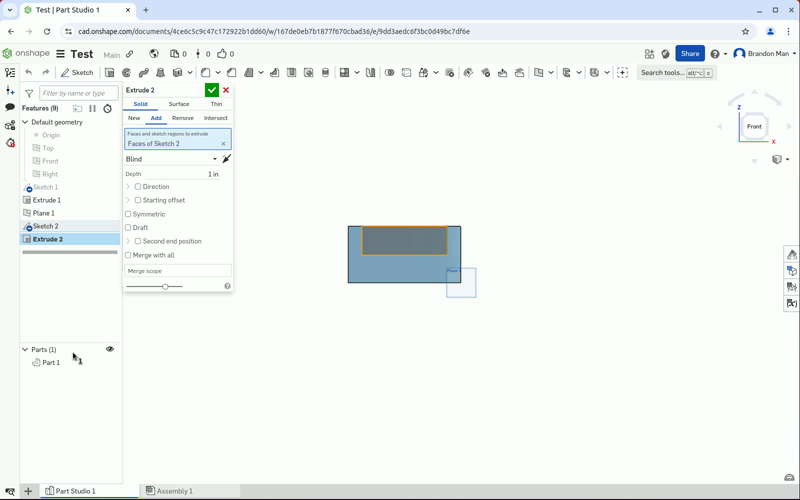
mouse_move(143, 106)
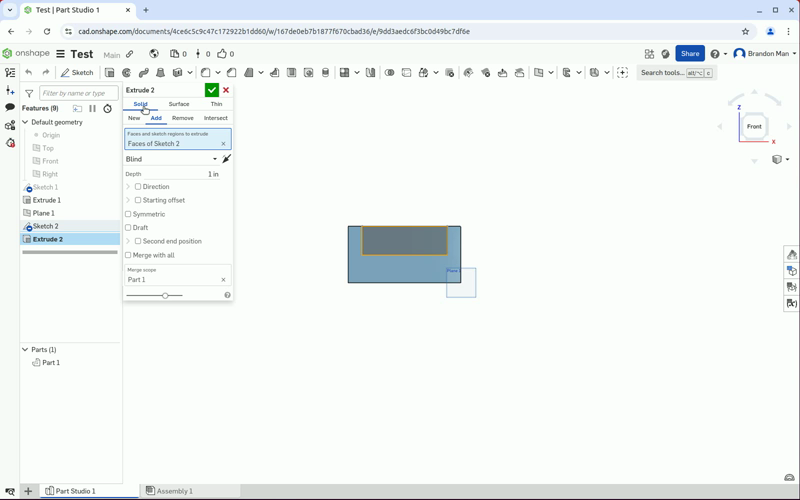
click(143, 106)
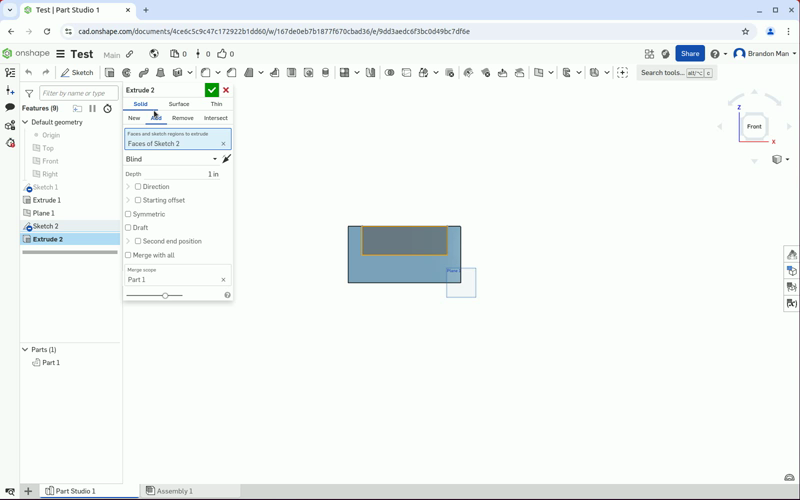
mouse_move(186, 120)
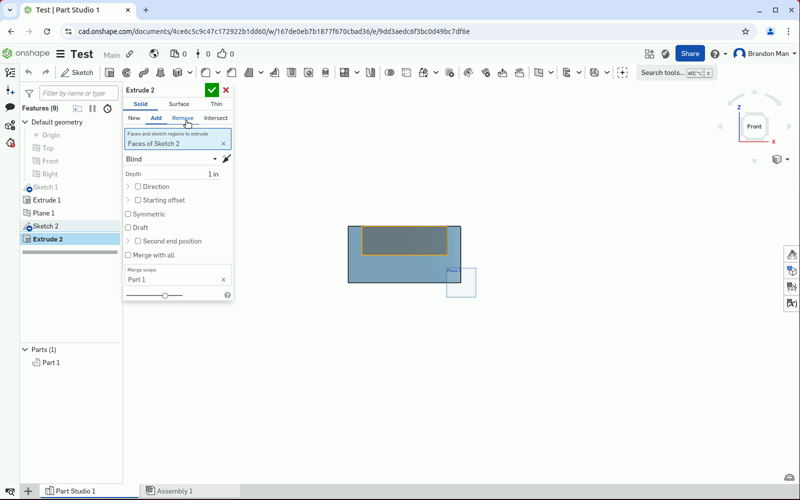
click(186, 120)
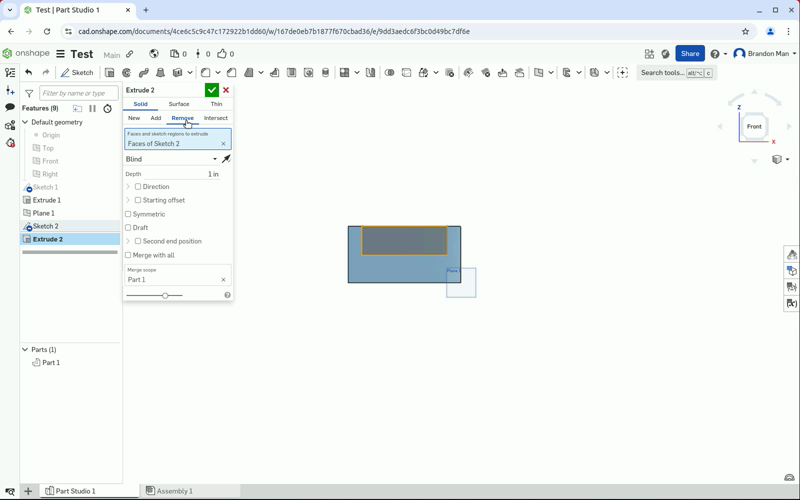
key(tab, 4)
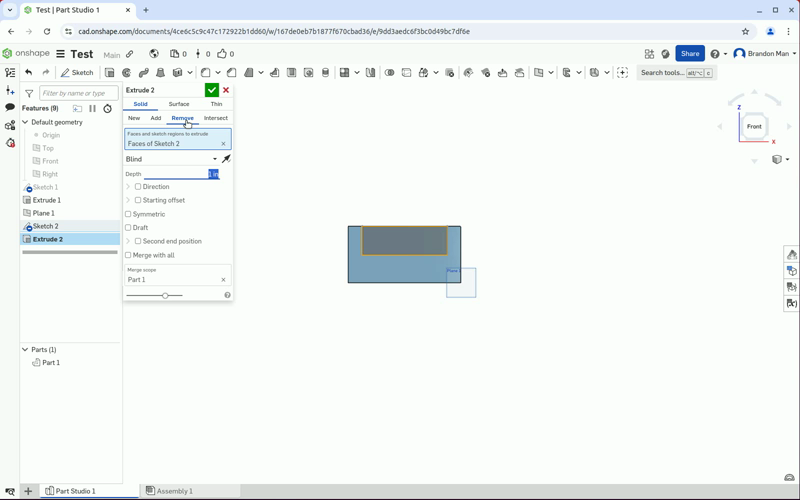
text(8.666)
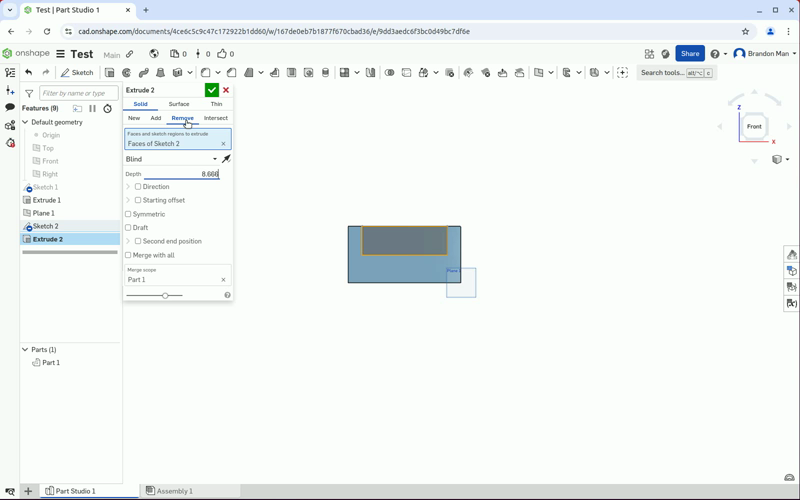
key(tab, 6)
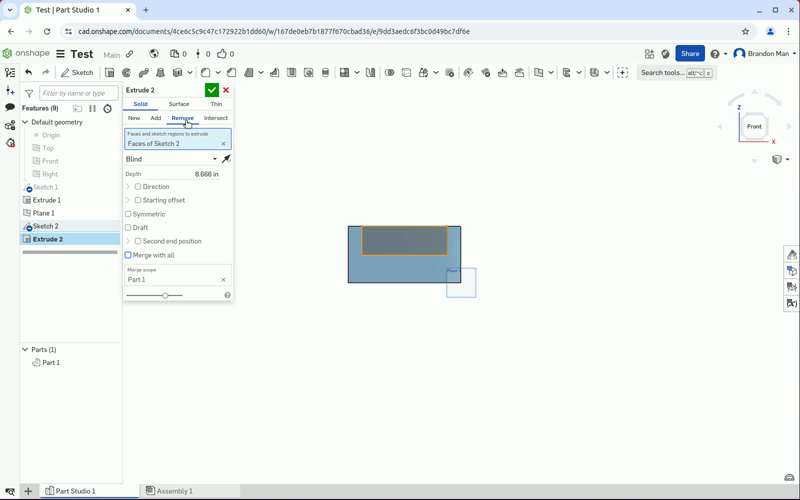
key(space)
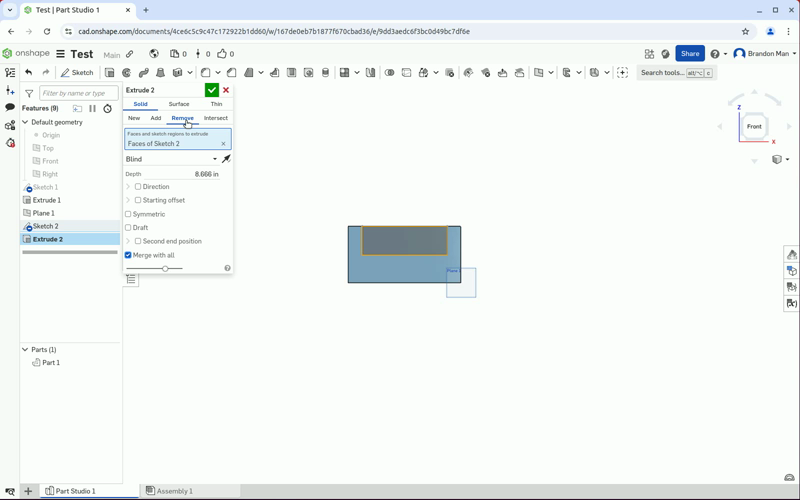
key(enter)
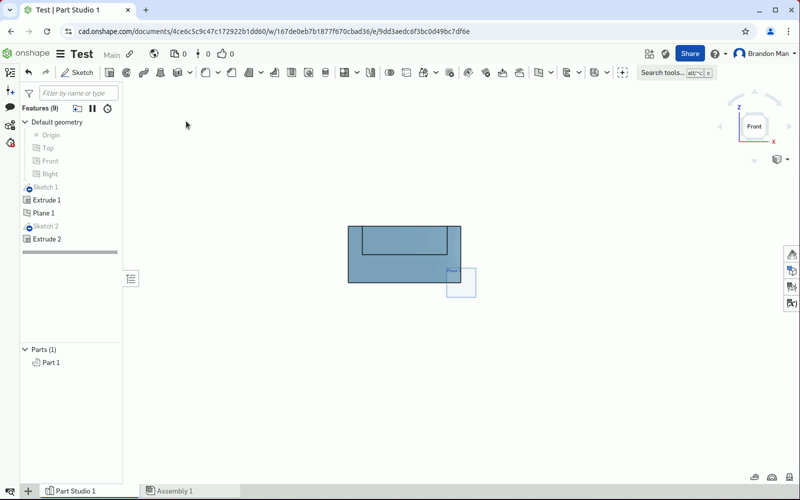
key(shift+h)
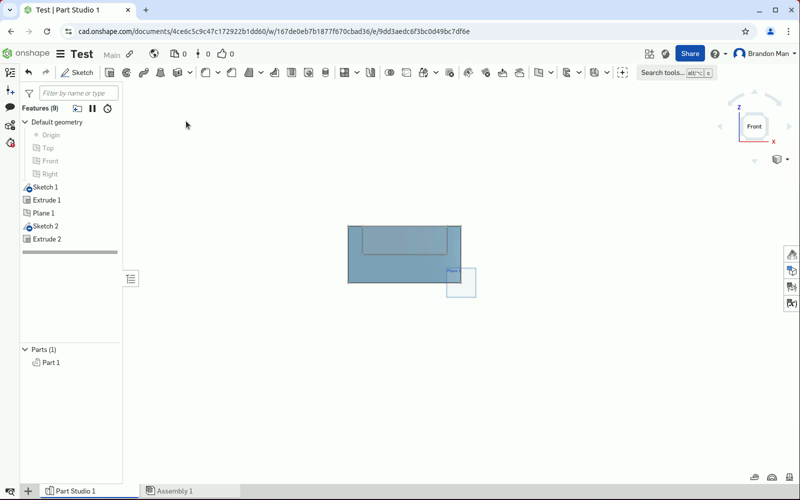
key(shift+h)
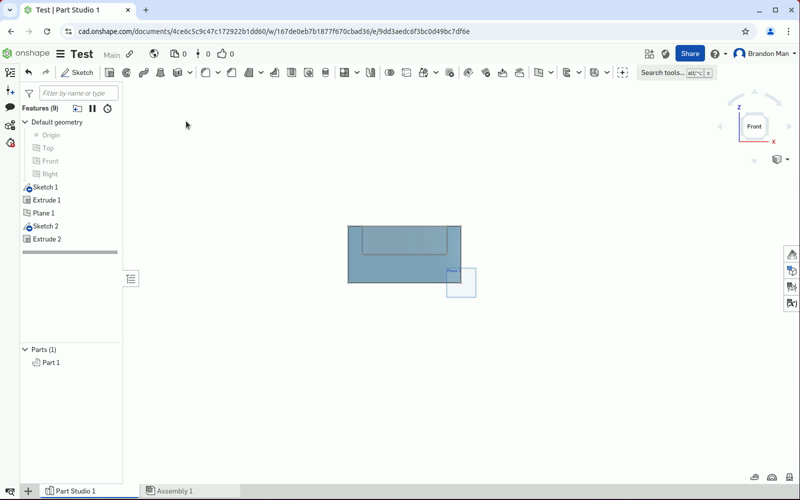
key(shift+7)
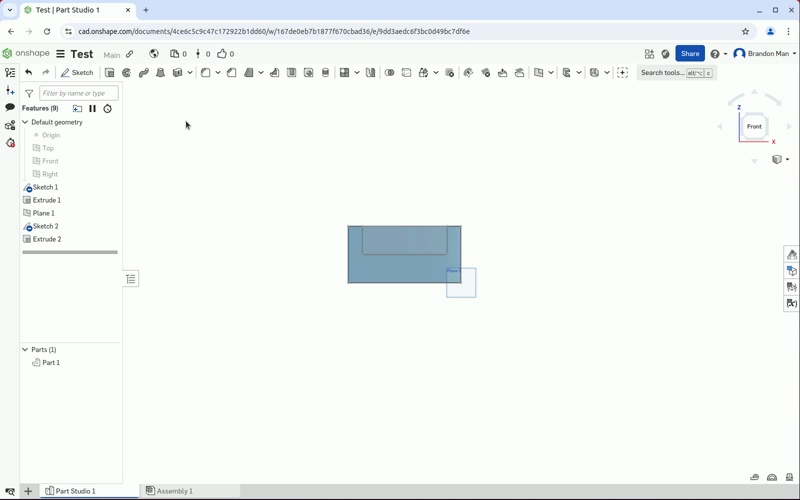
key(left, 2)
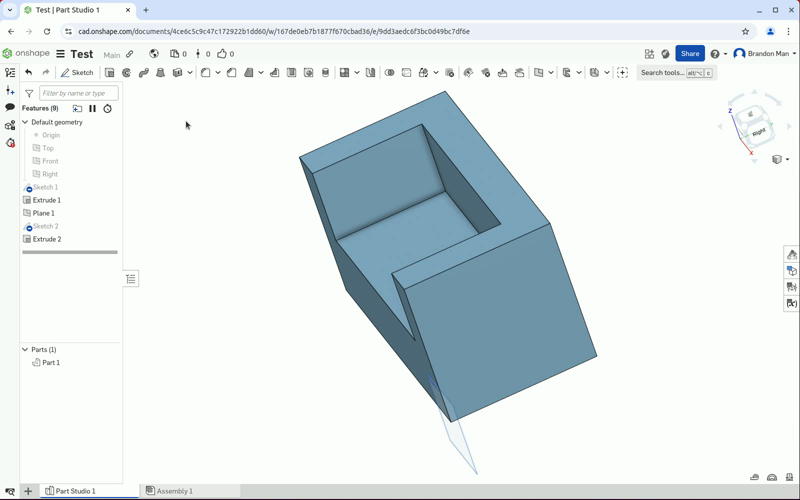
key(down, 2)
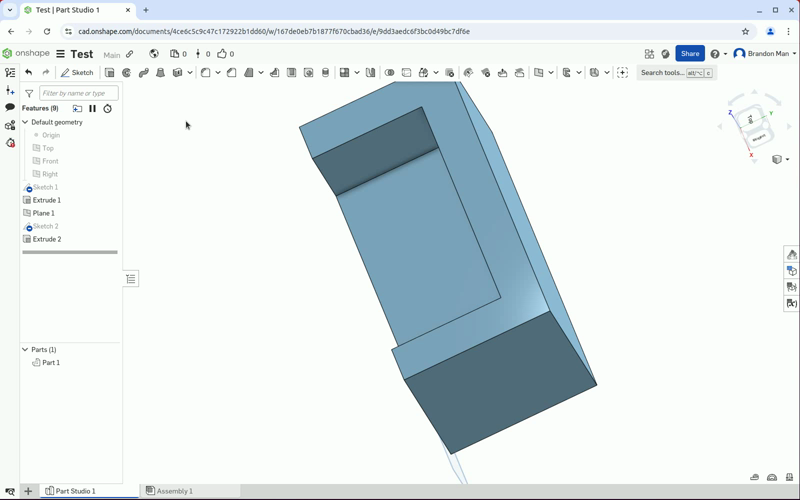
key(up, 2)
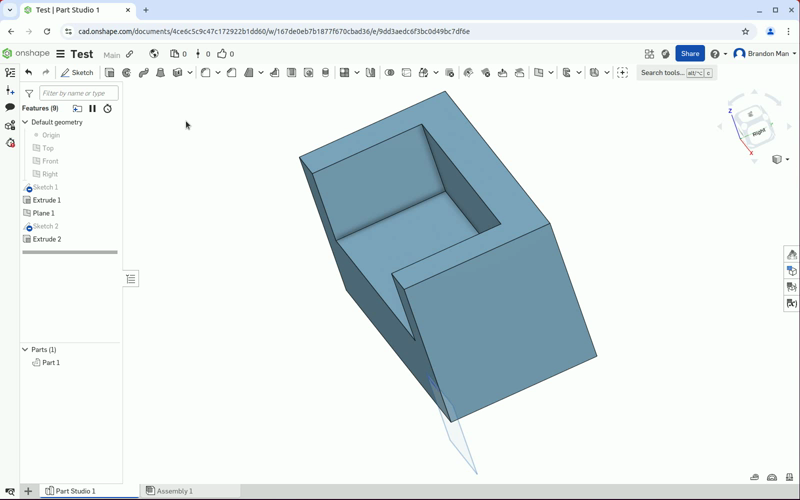
key(right, 2)
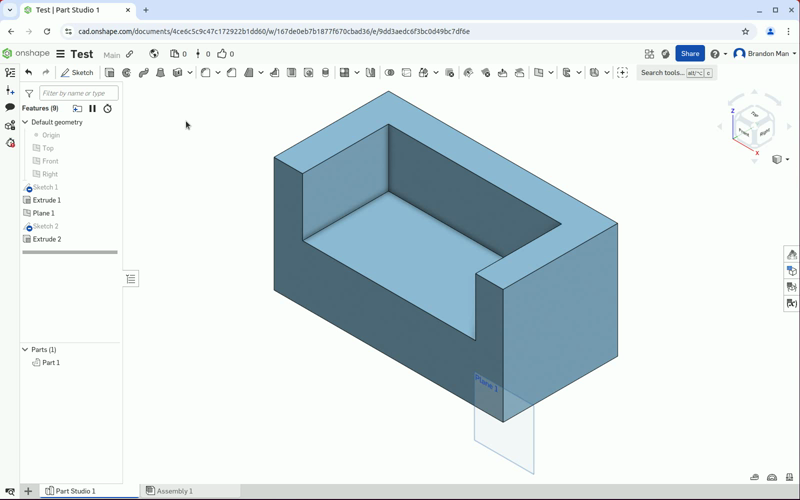
mouse_move(73, 189)
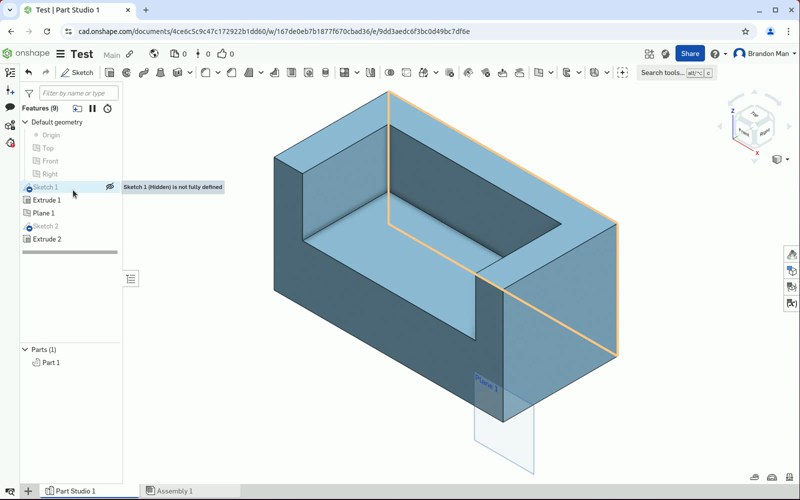
click(73, 189)